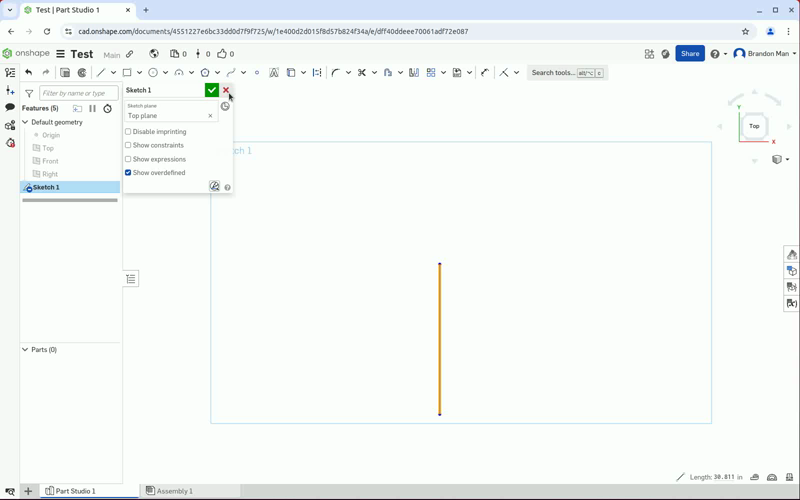
key(shift+h)
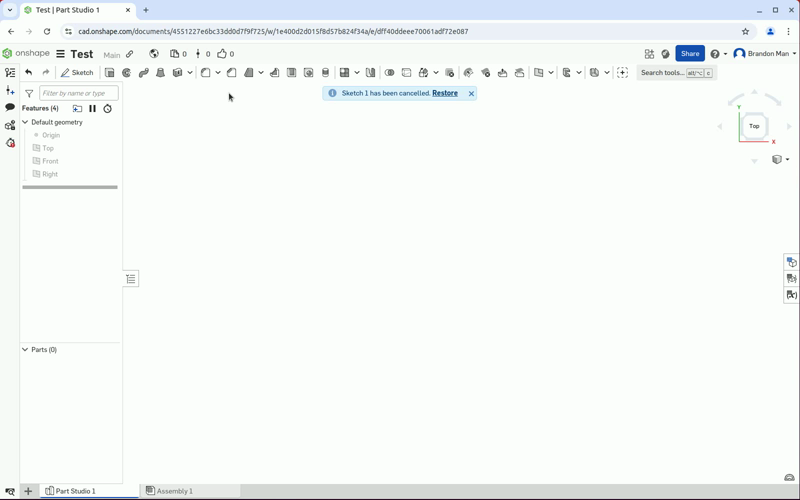
mouse_move(73, 352)
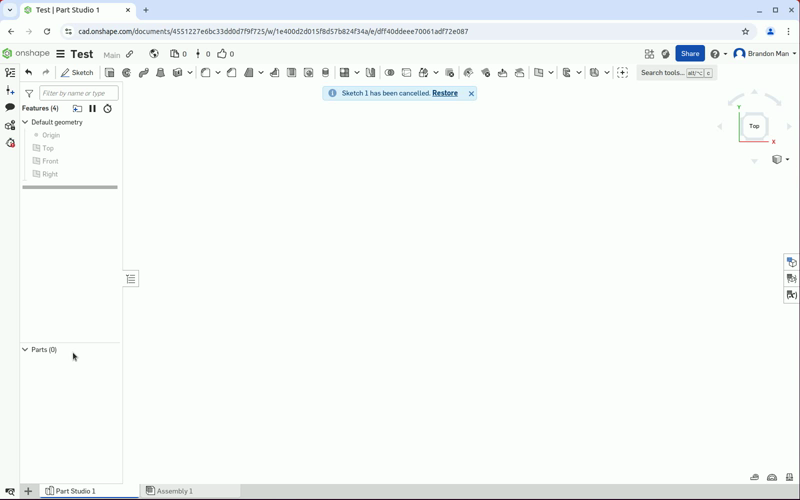
key(y)
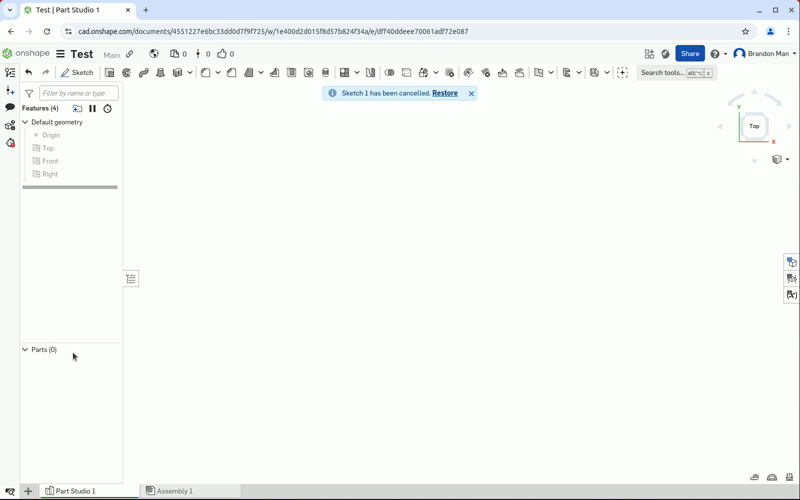
key(shift+p)
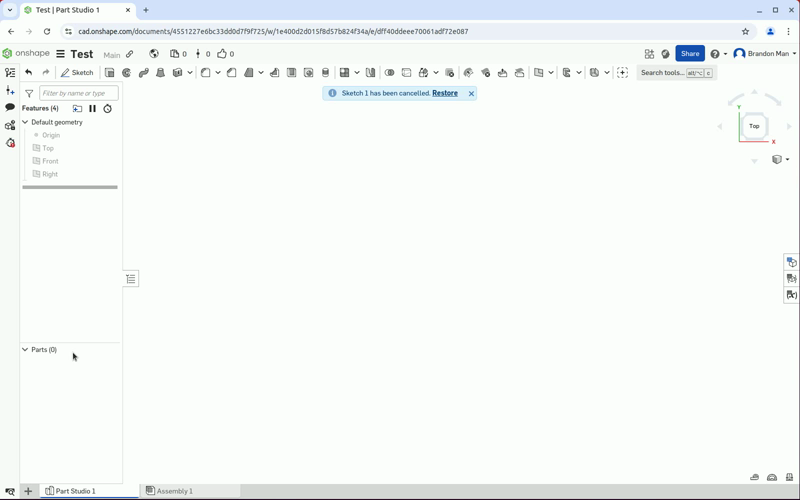
key(space)
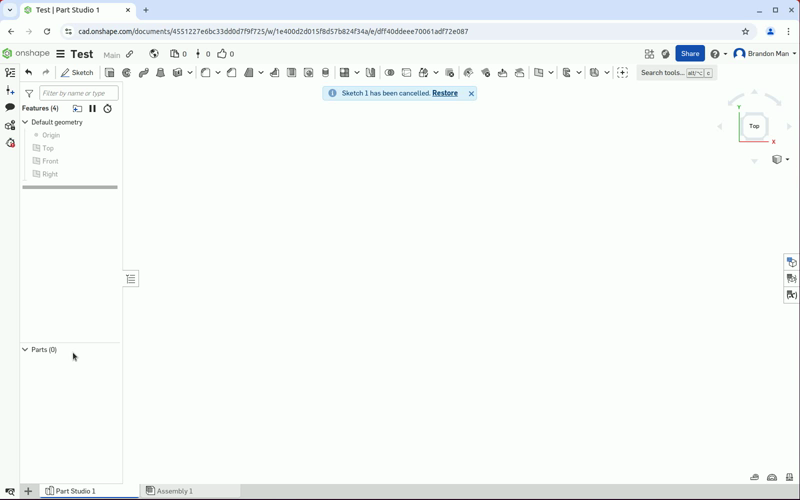
key_down(shift)
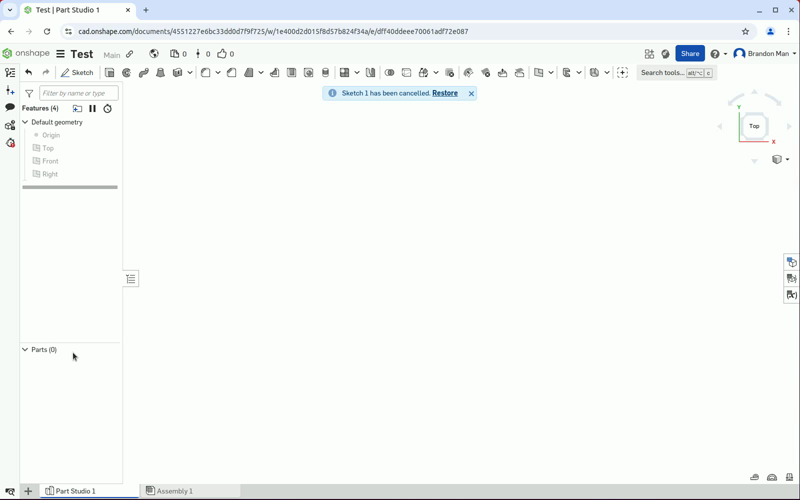
key(up)
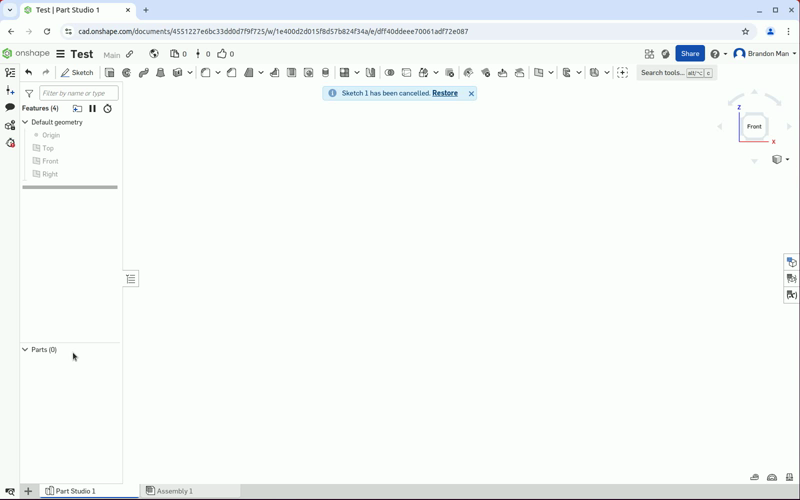
key_up(shift)
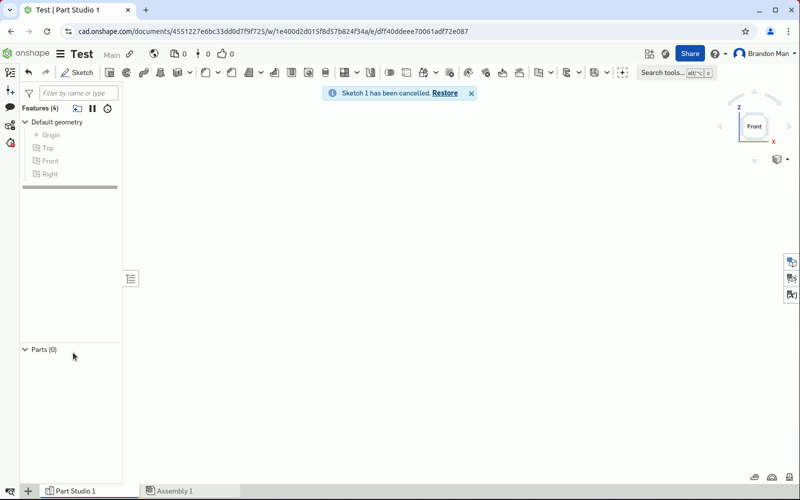
key(space)
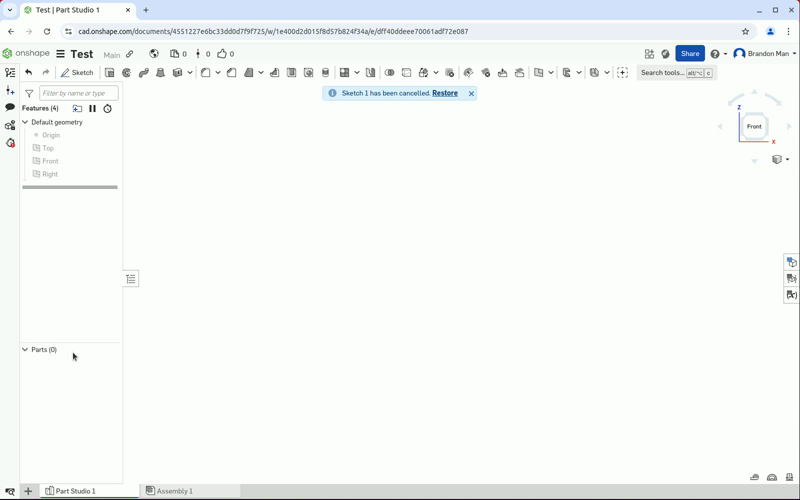
key_down(shift)
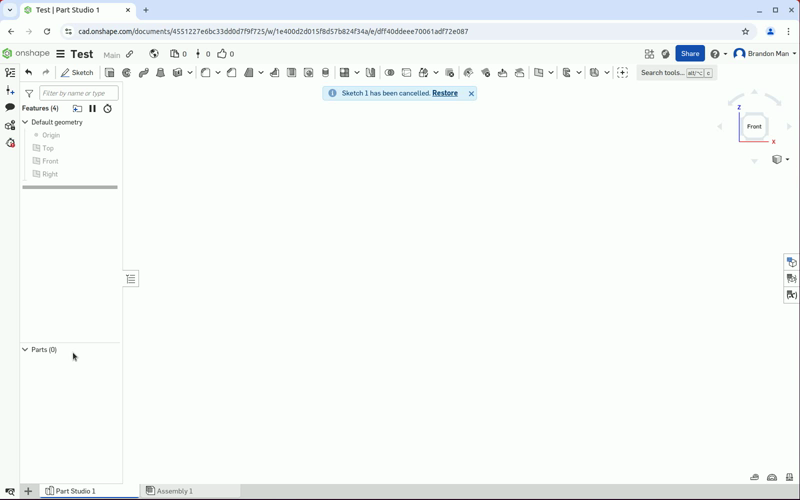
key(left)
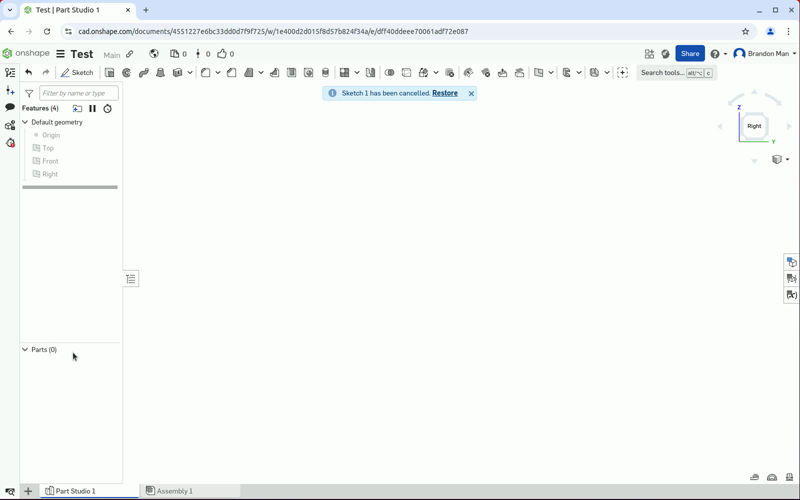
key_up(shift)
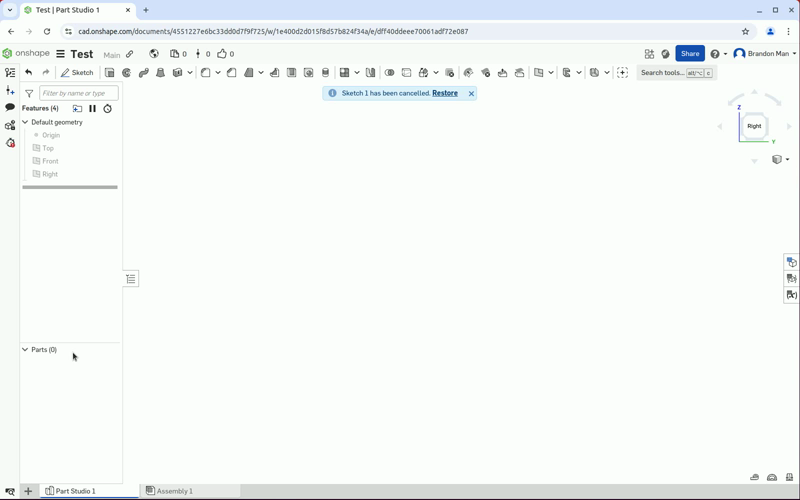
mouse_move(73, 352)
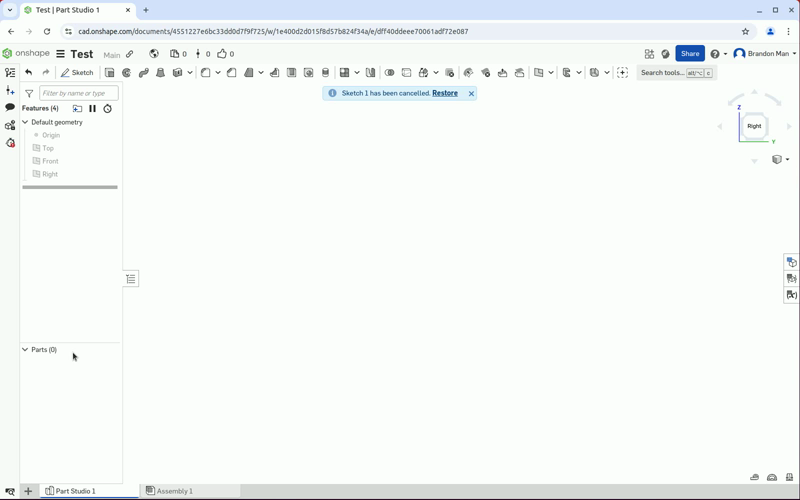
key(shift+y)
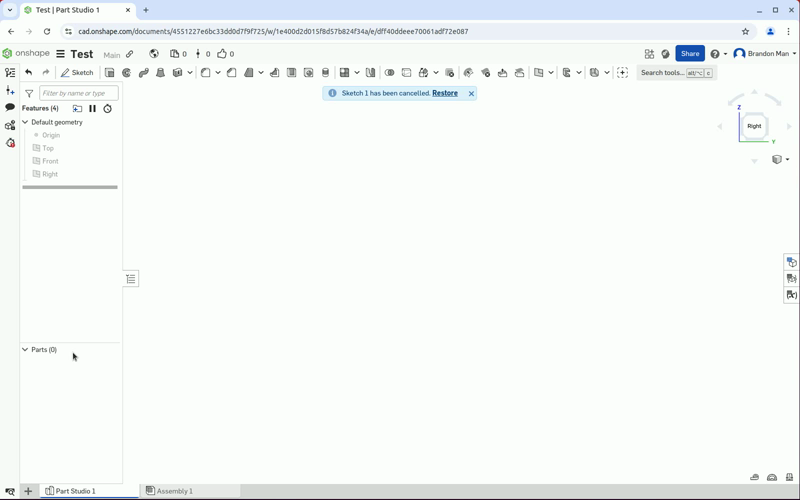
key(shift+s)
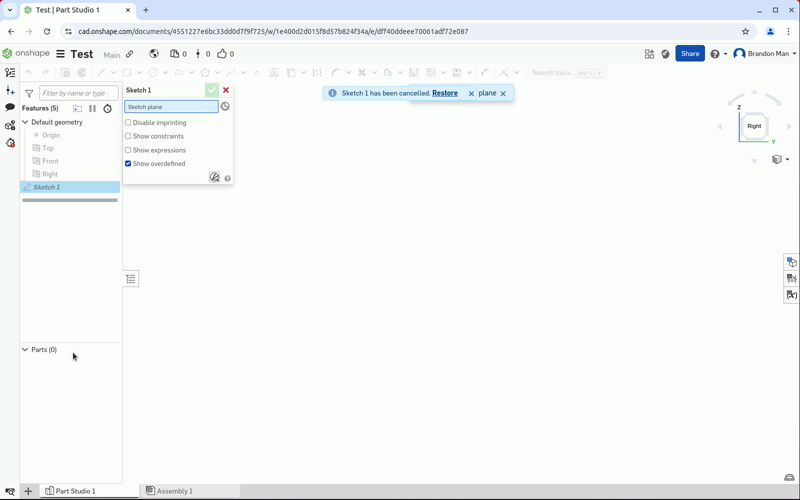
mouse_move(73, 176)
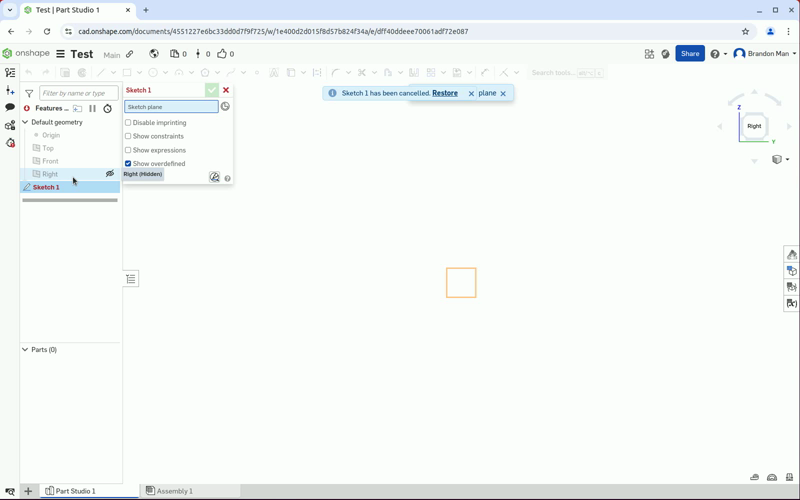
click(73, 176)
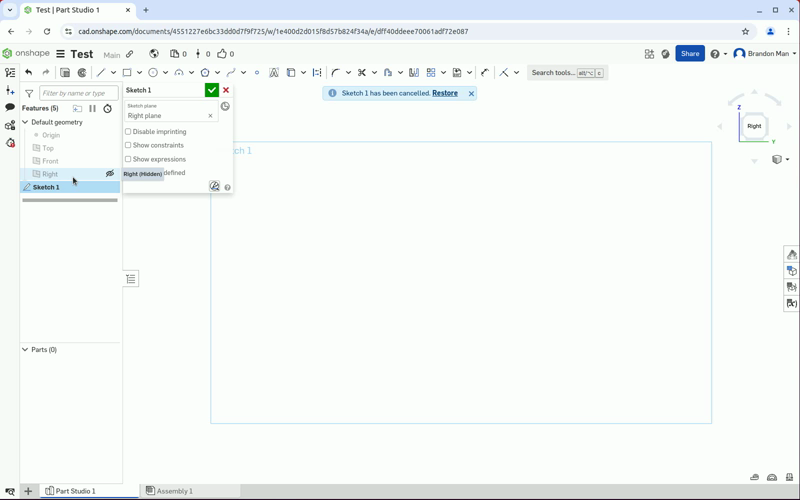
mouse_move(73, 352)
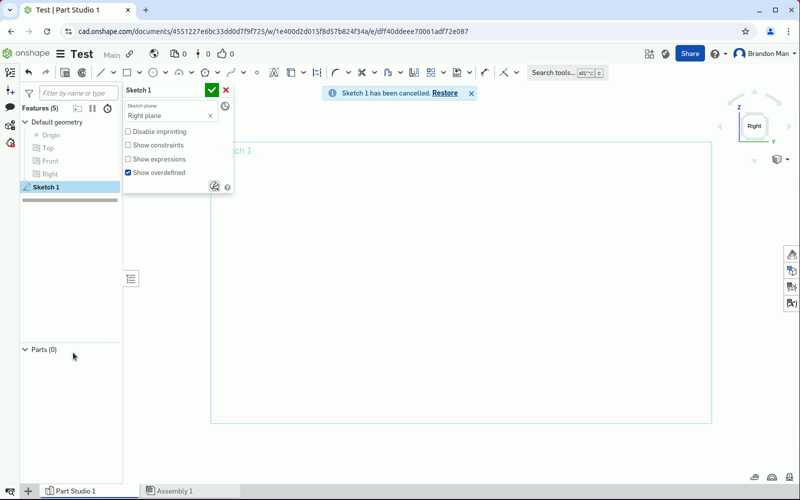
key(y)
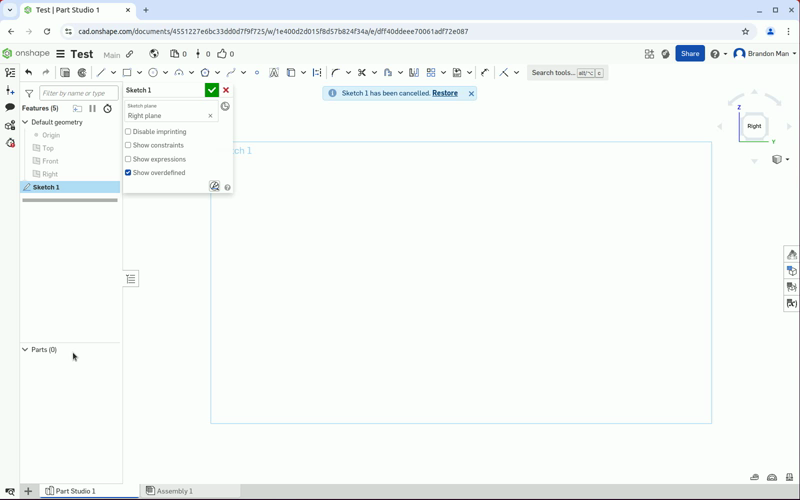
key(l)
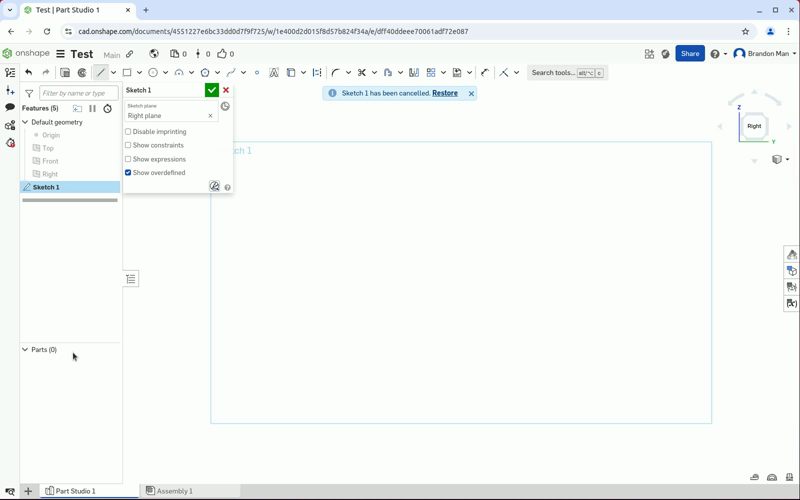
key_down(shift)
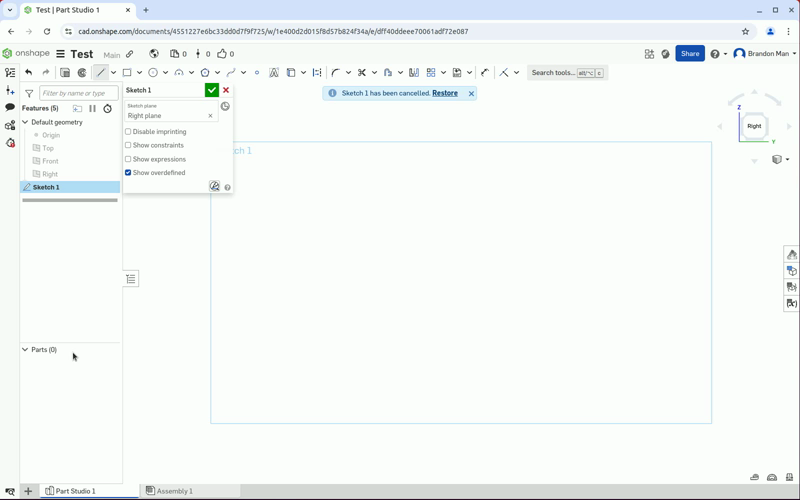
mouse_move(460, 282)
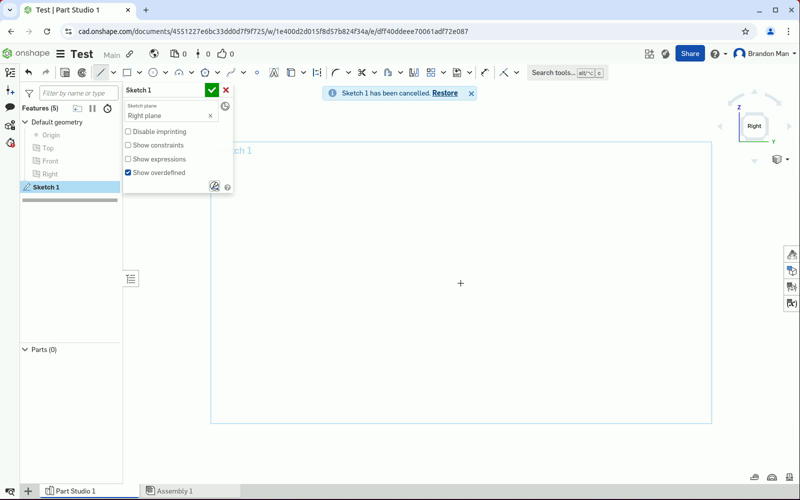
click(460, 282)
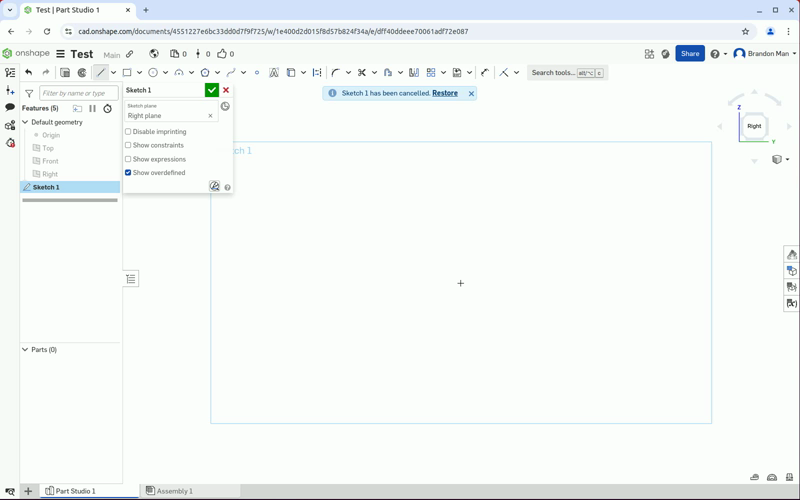
key_up(shift)
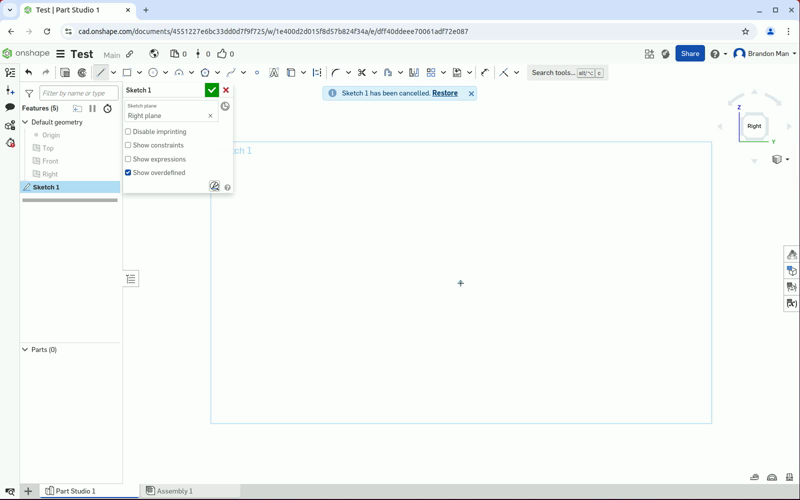
key_down(shift)
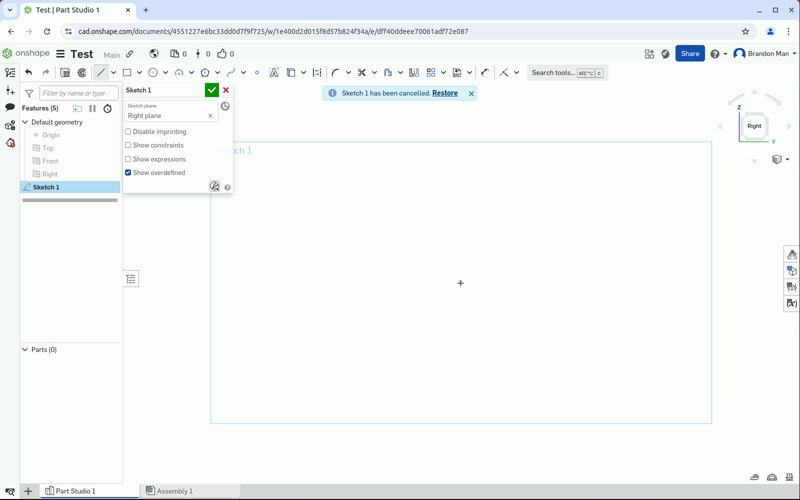
mouse_move(573, 282)
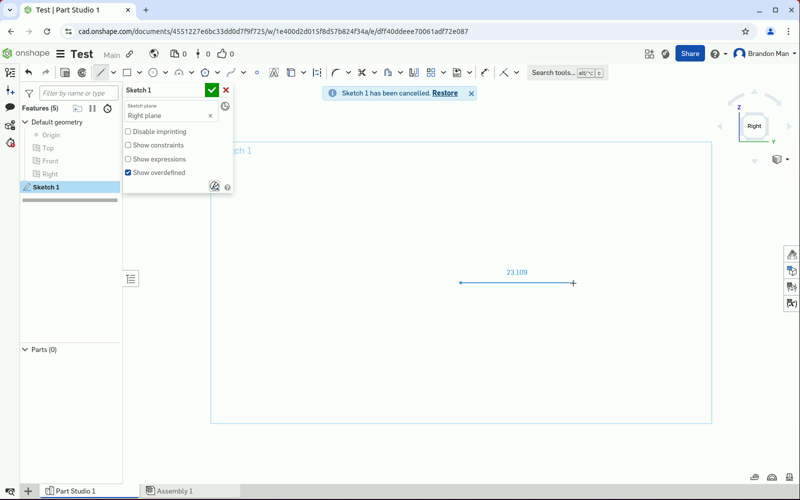
click(573, 282)
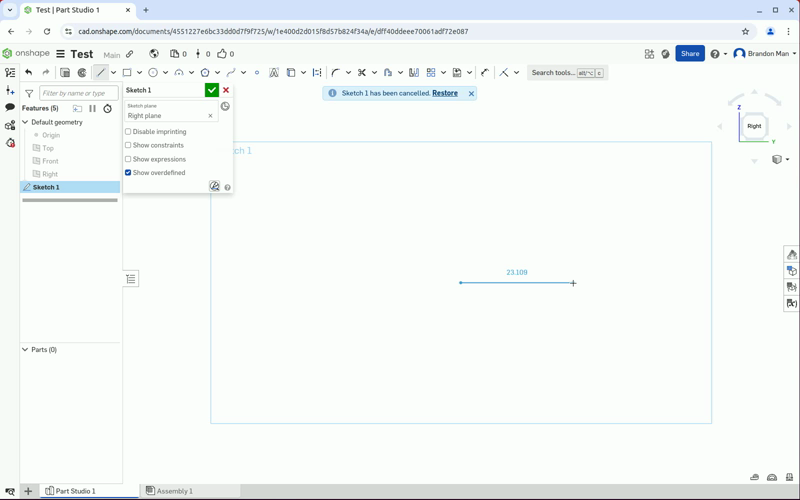
key_up(shift)
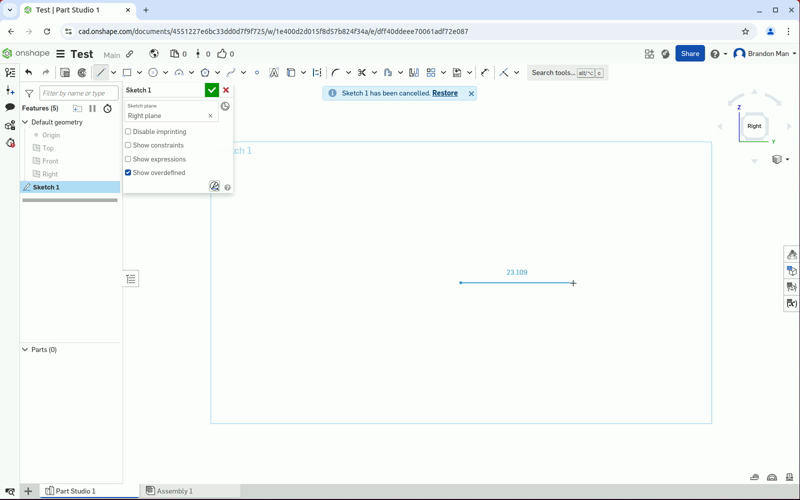
key_down(shift)
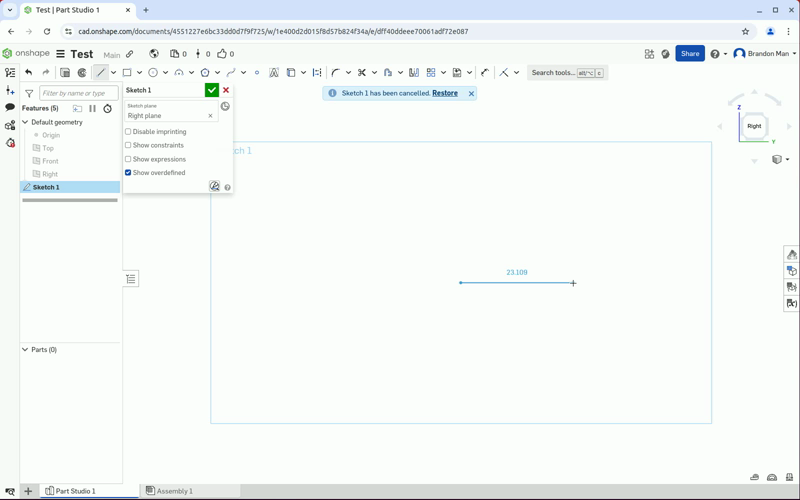
mouse_move(573, 208)
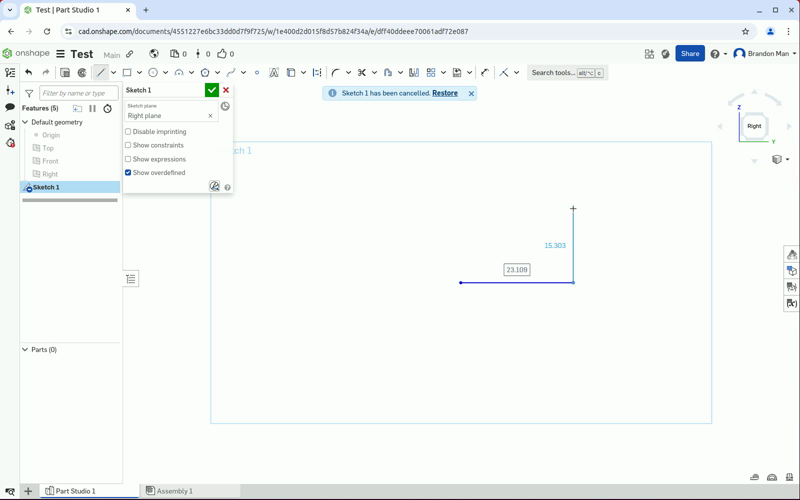
click(573, 208)
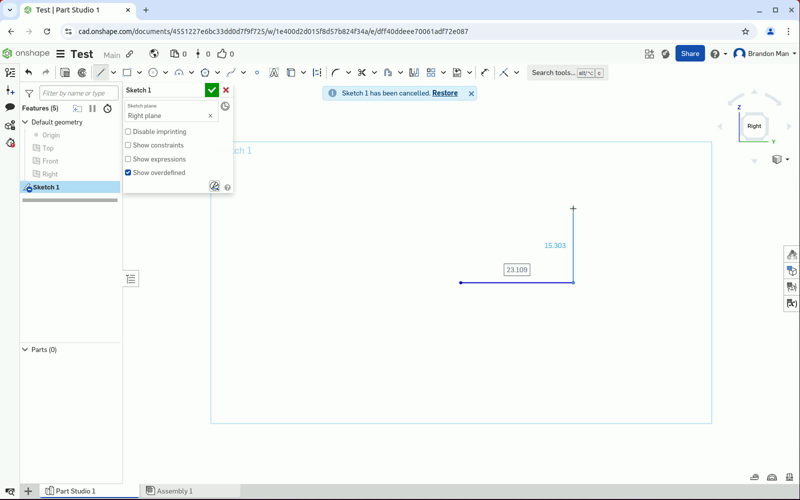
key_up(shift)
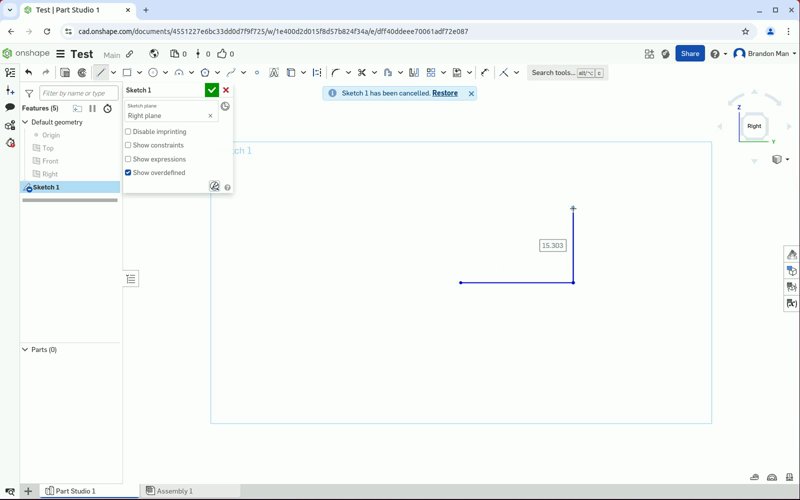
key_down(shift)
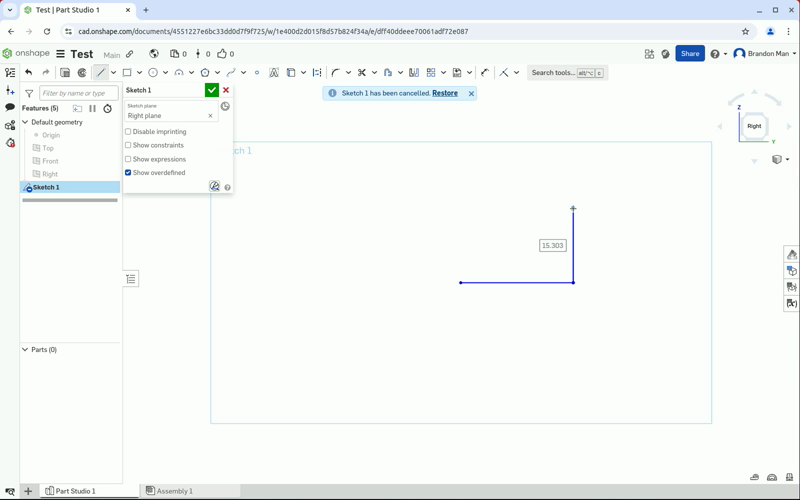
mouse_move(460, 208)
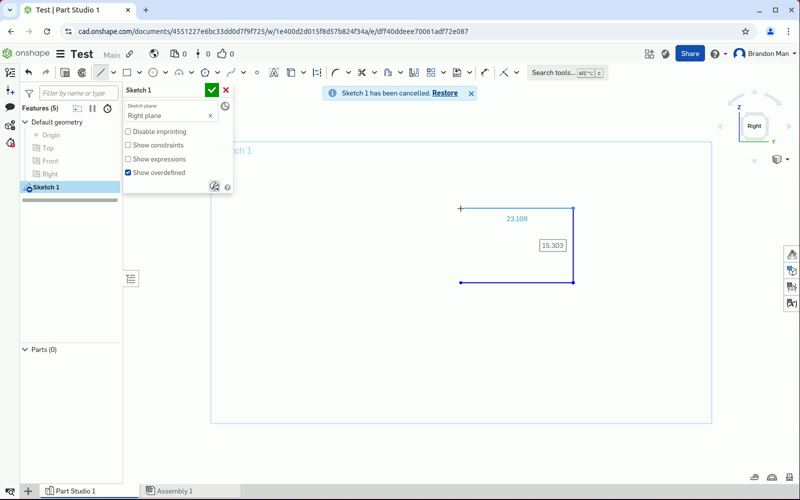
click(460, 208)
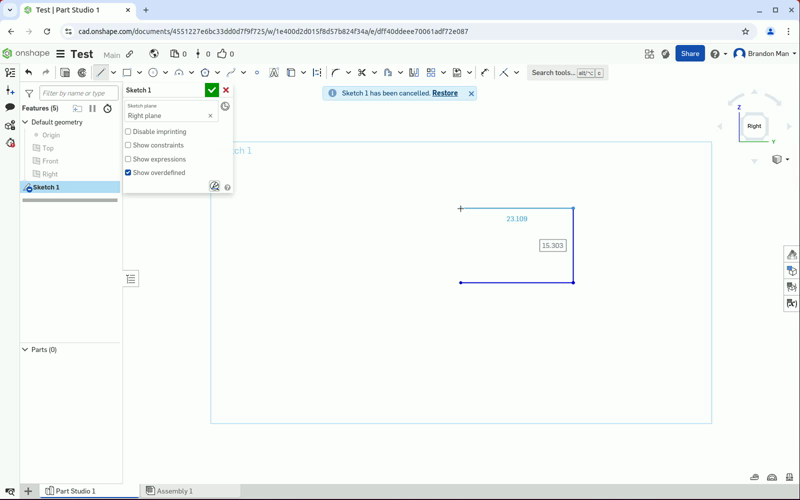
key_up(shift)
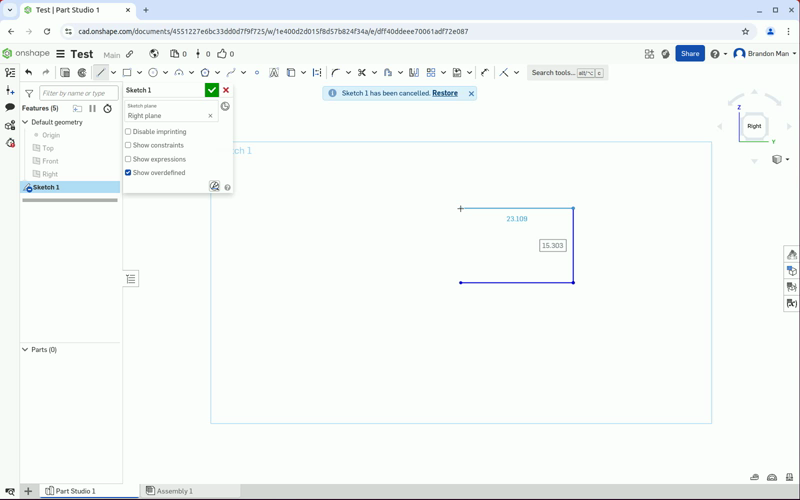
key_down(shift)
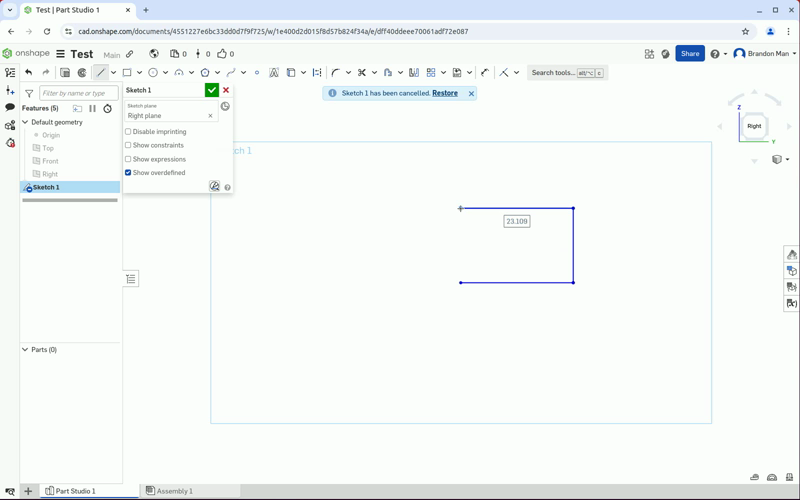
mouse_move(460, 282)
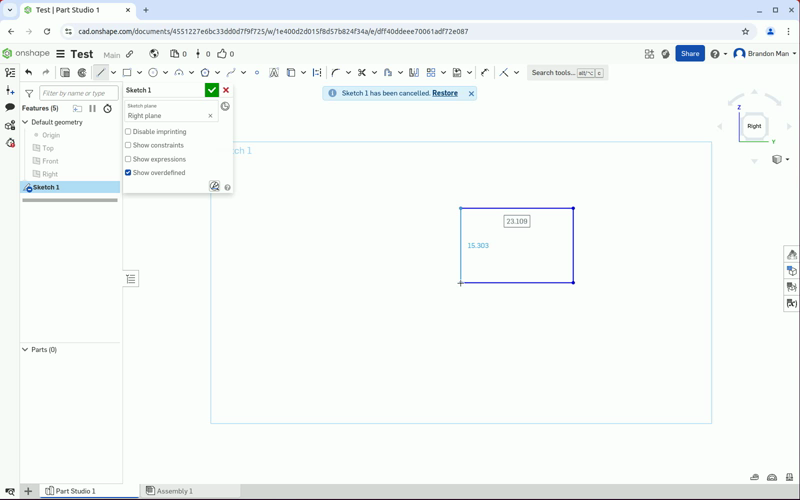
key_up(shift)
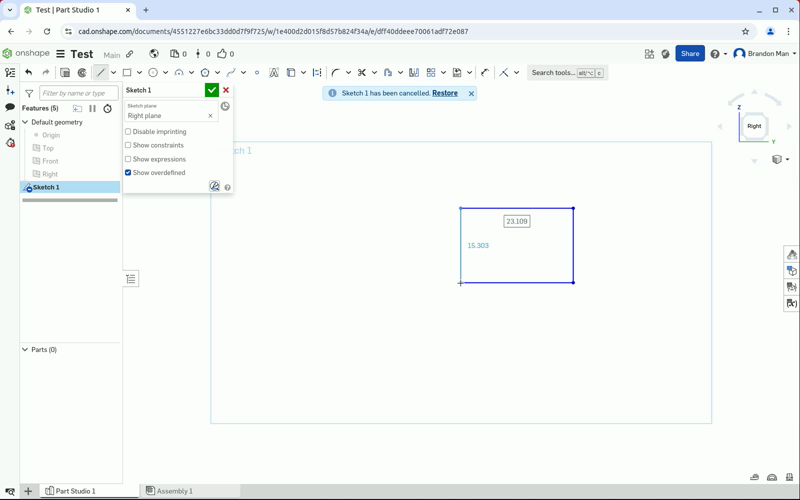
click(460, 282)
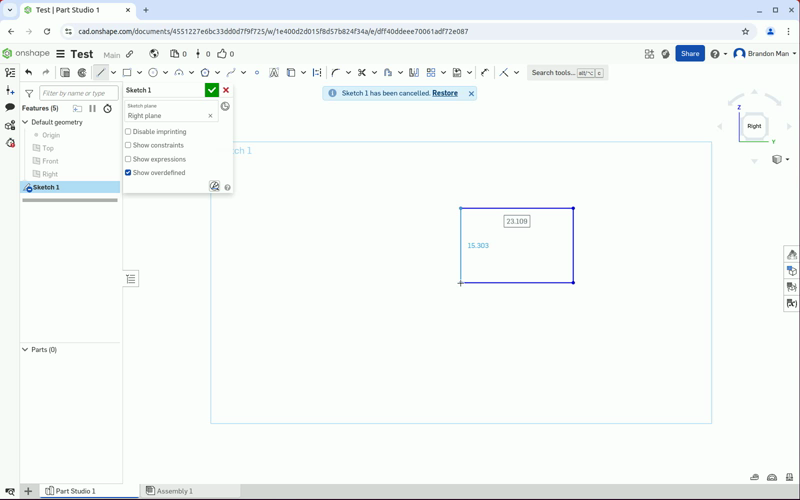
key(esc)
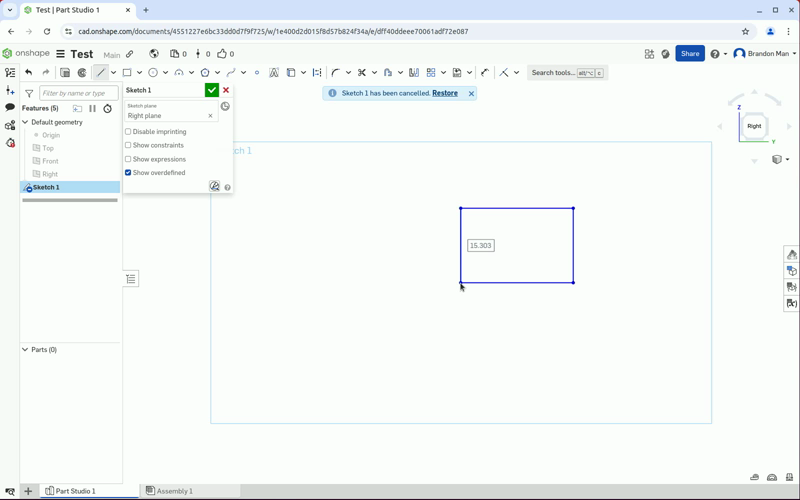
mouse_move(528, 216)
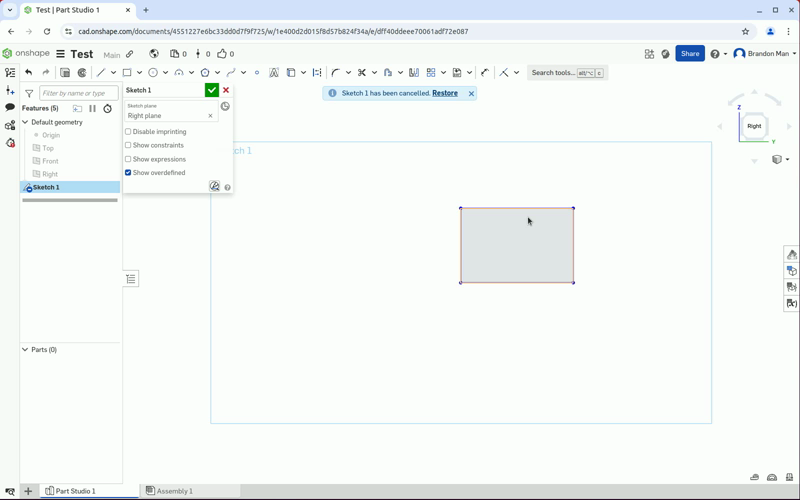
click(528, 216)
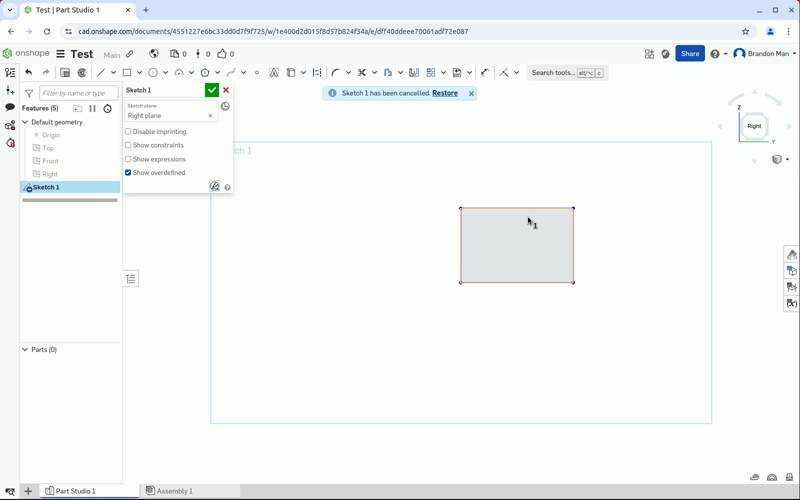
mouse_move(73, 352)
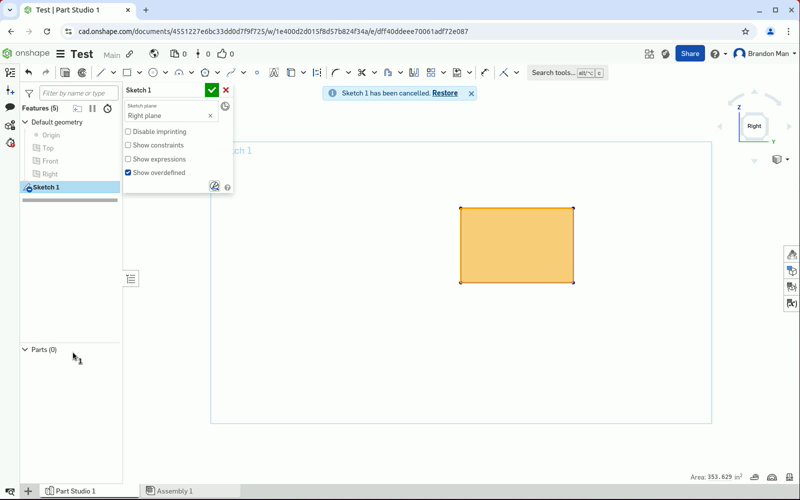
key(shift+y)
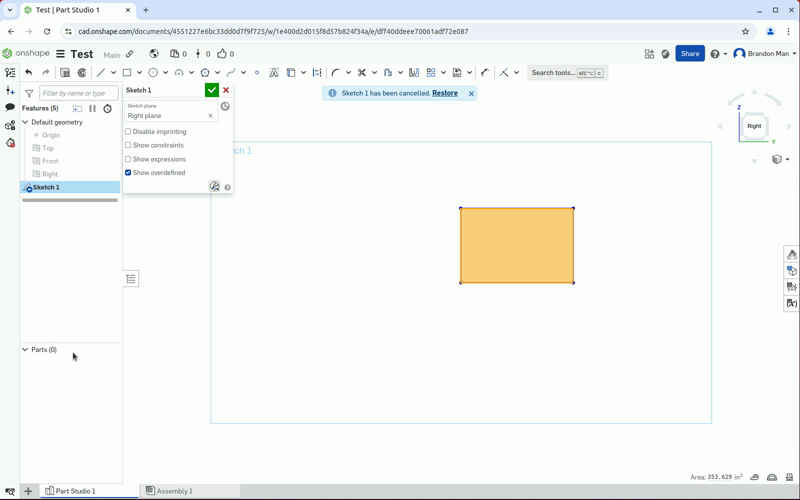
key(shift+e)
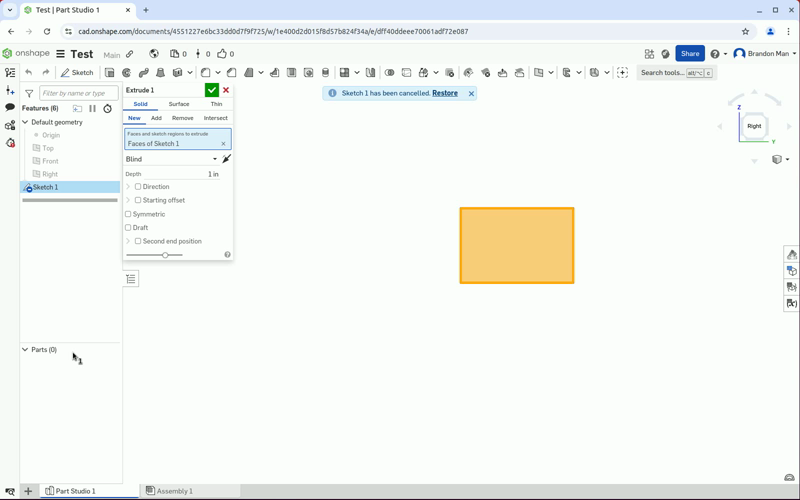
mouse_move(143, 106)
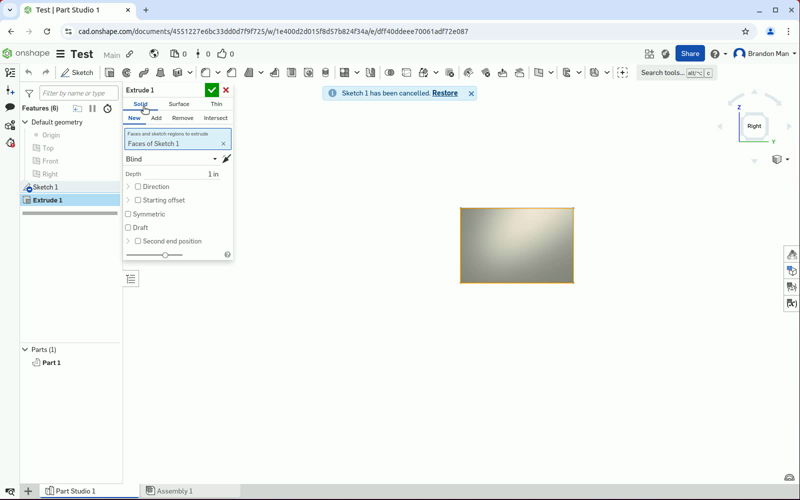
click(143, 106)
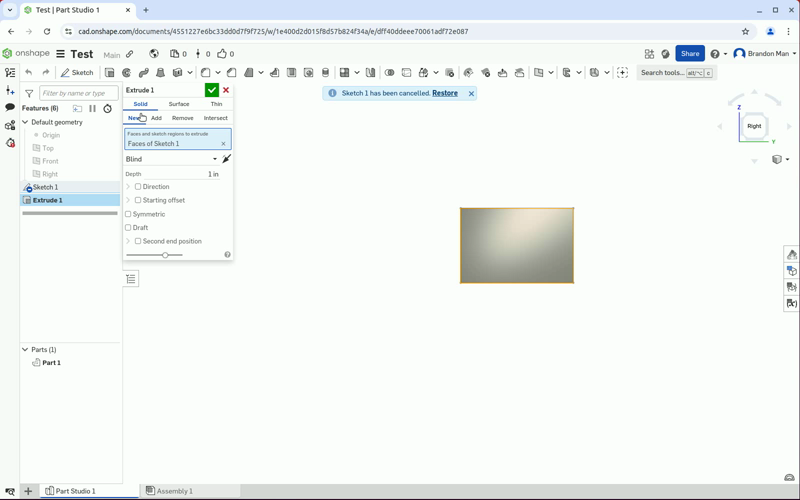
mouse_move(137, 120)
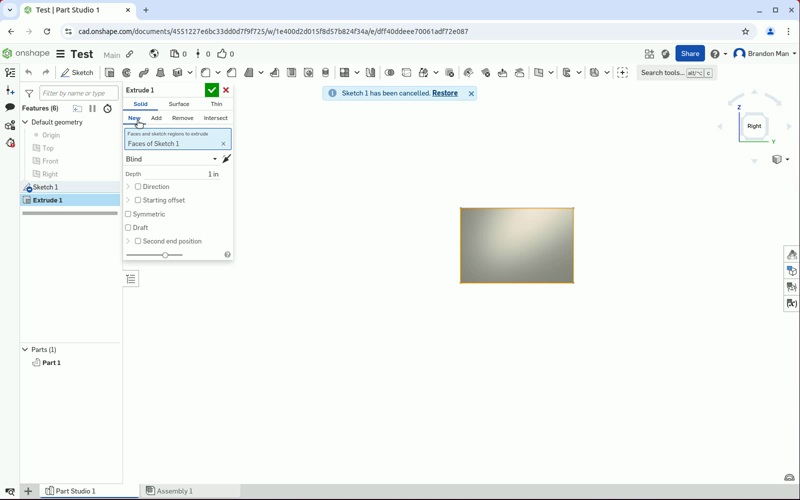
click(137, 120)
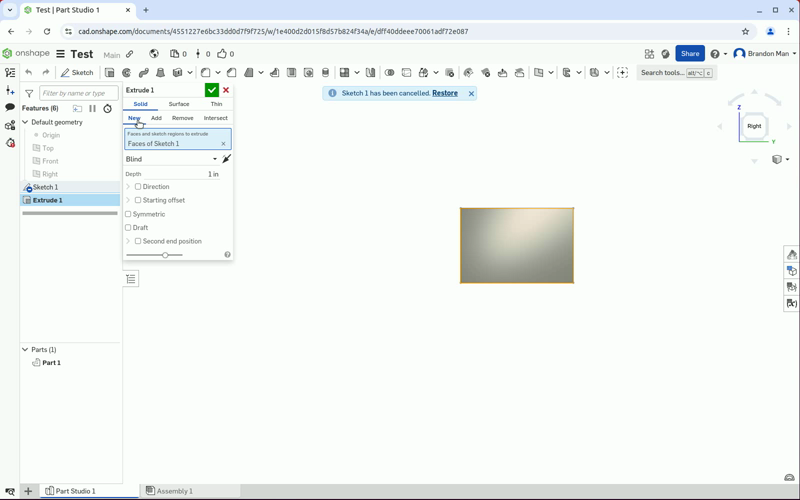
key(tab, 4)
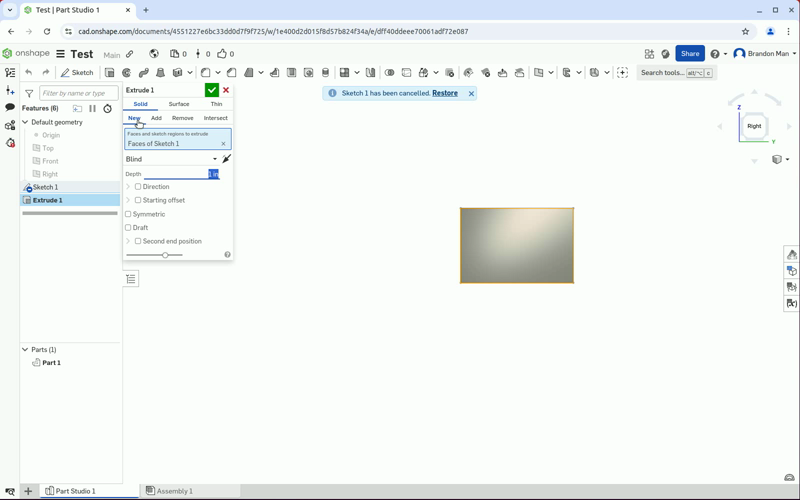
text(15.405)
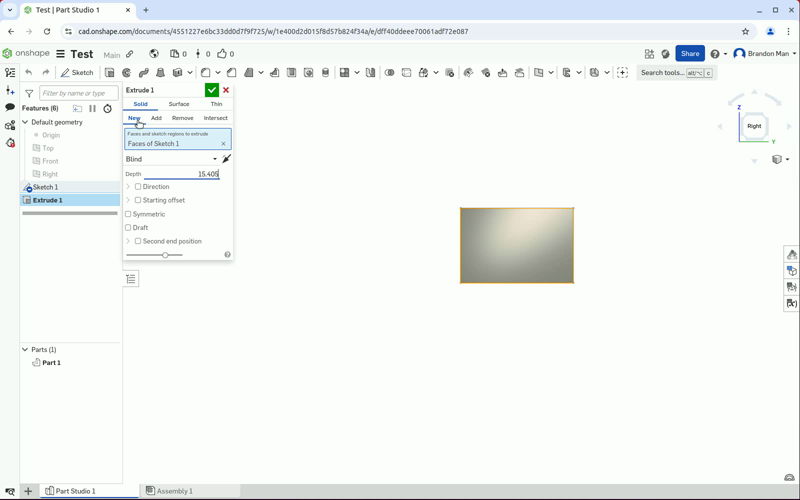
key(enter)
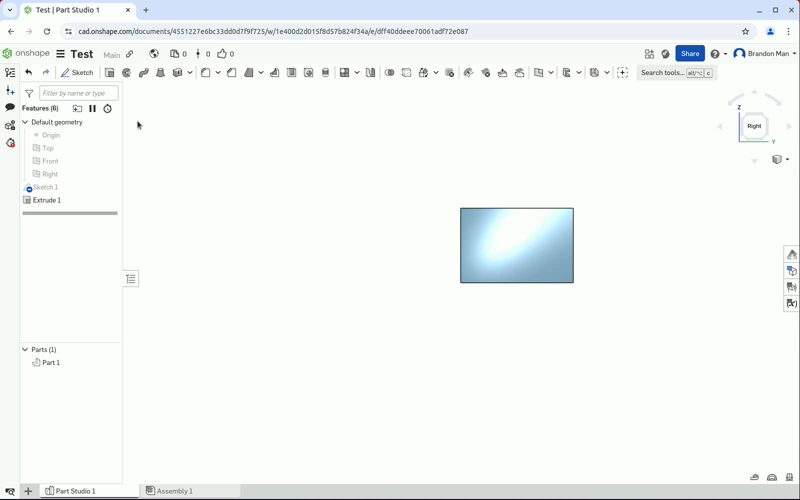
key(shift+h)
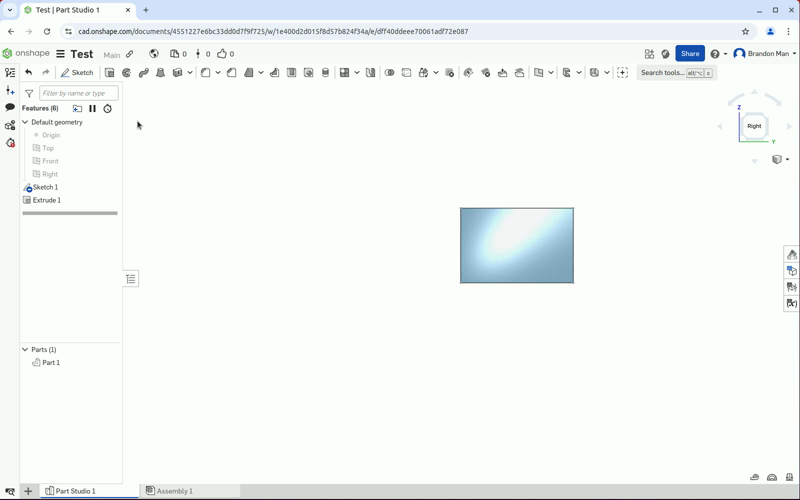
key(shift+h)
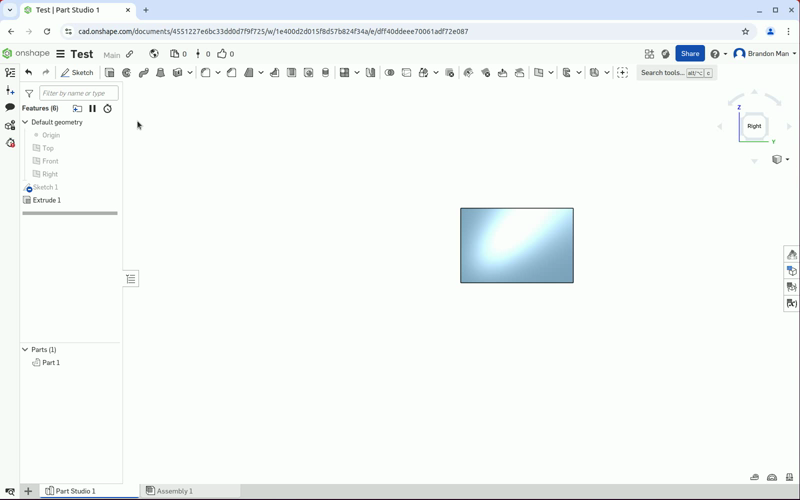
mouse_move(73, 189)
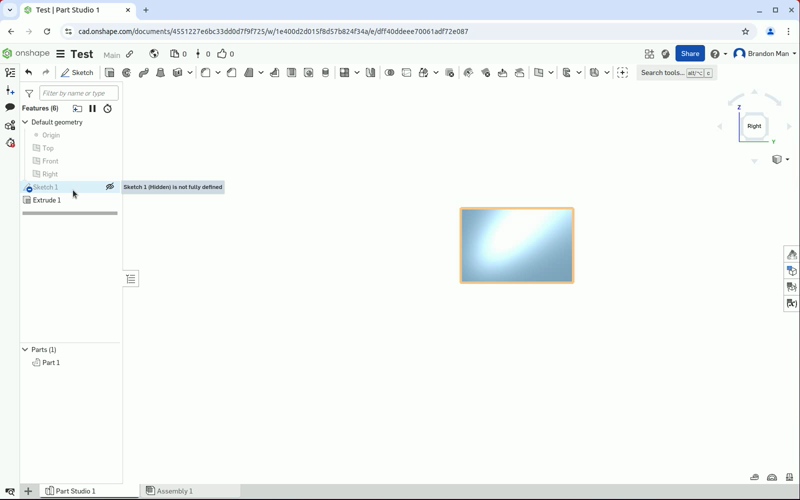
click(73, 189)
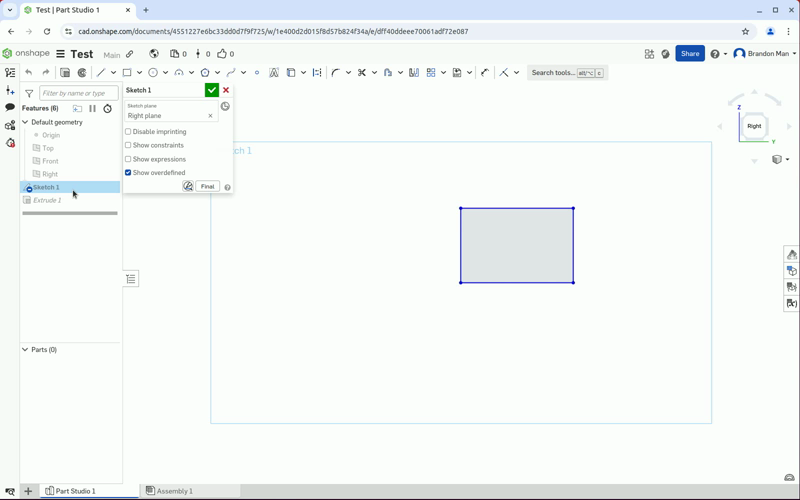
mouse_move(229, 92)
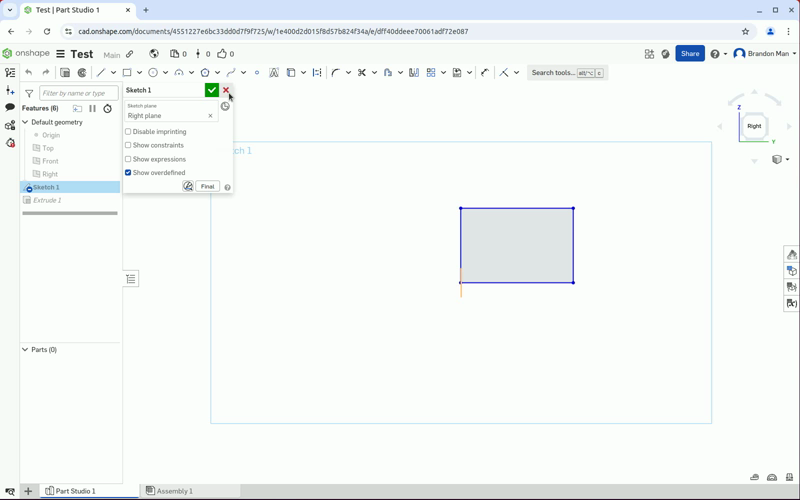
click(229, 92)
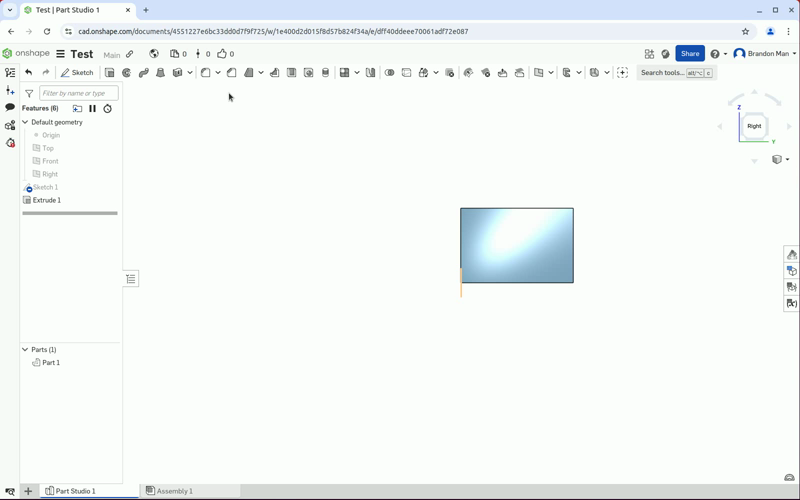
mouse_move(541, 75)
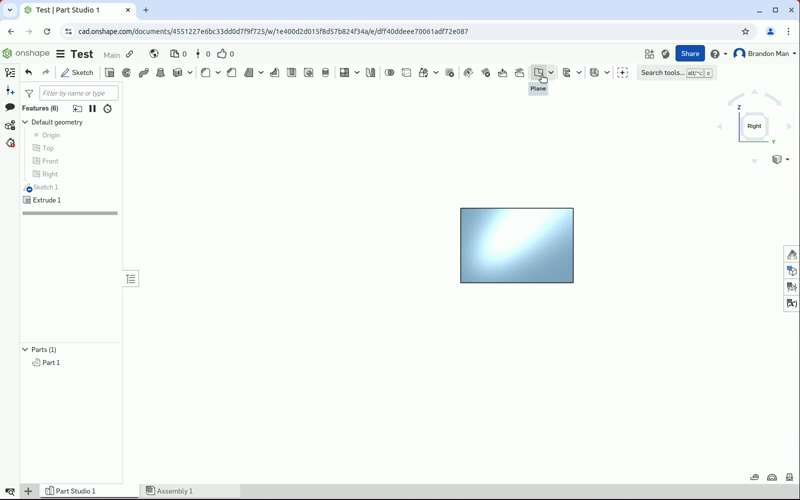
click(541, 75)
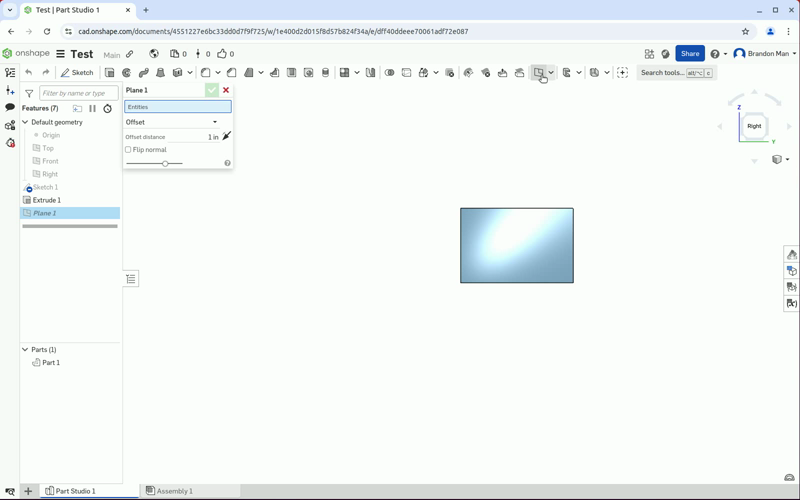
mouse_move(73, 176)
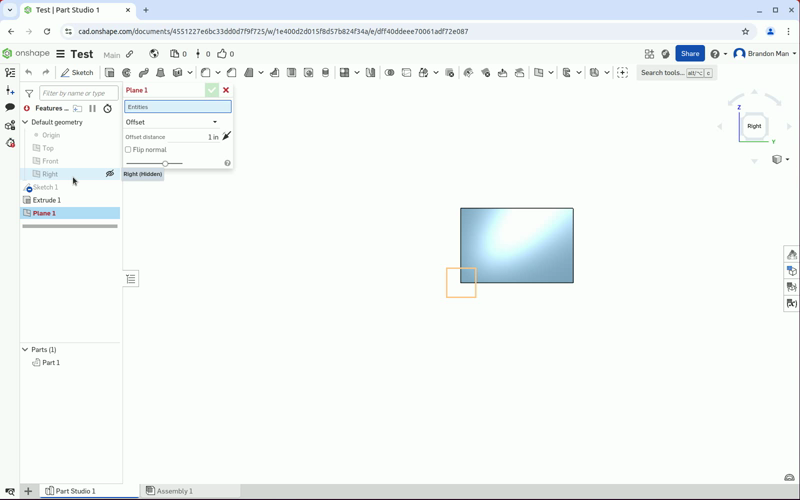
click(73, 176)
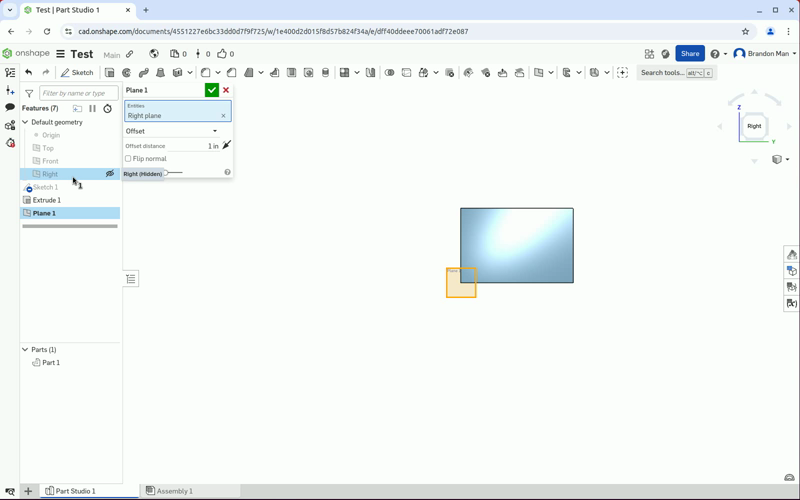
key(tab, 2)
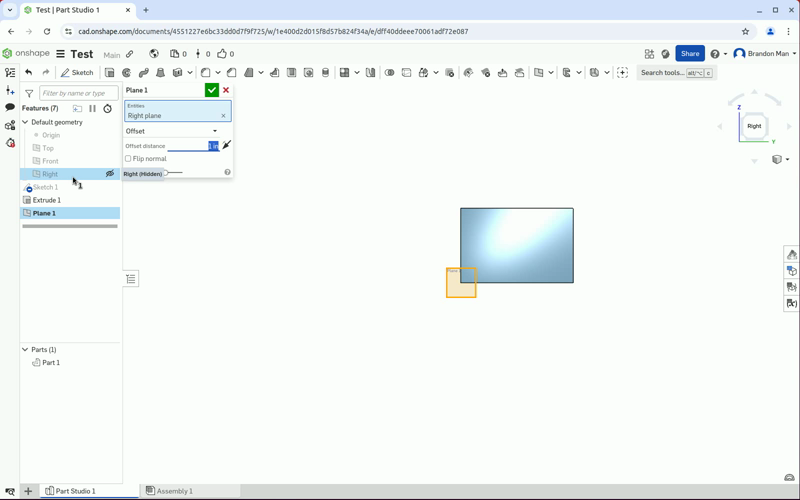
text(15.405)
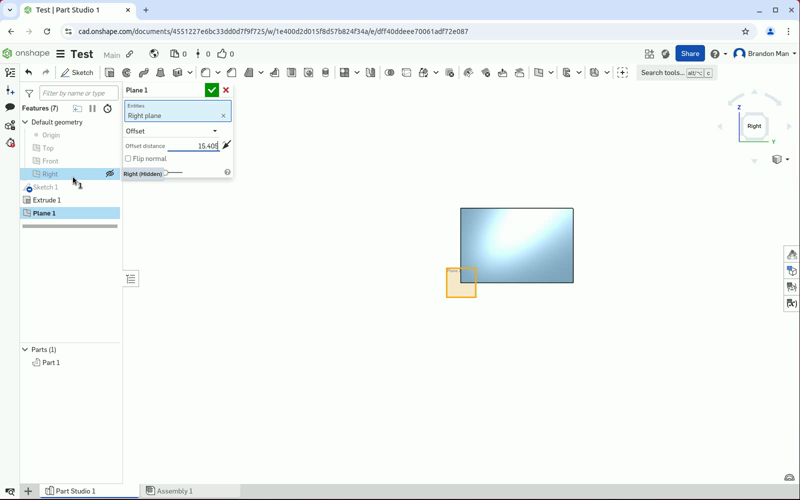
key(enter, 2)
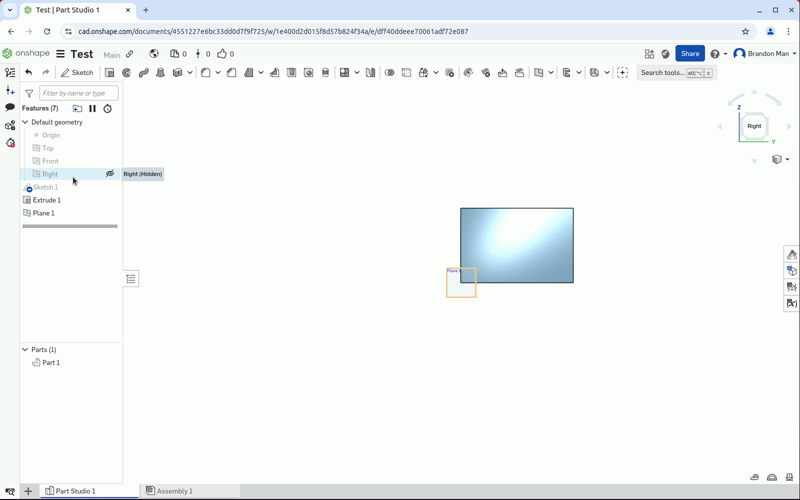
key(shift+s)
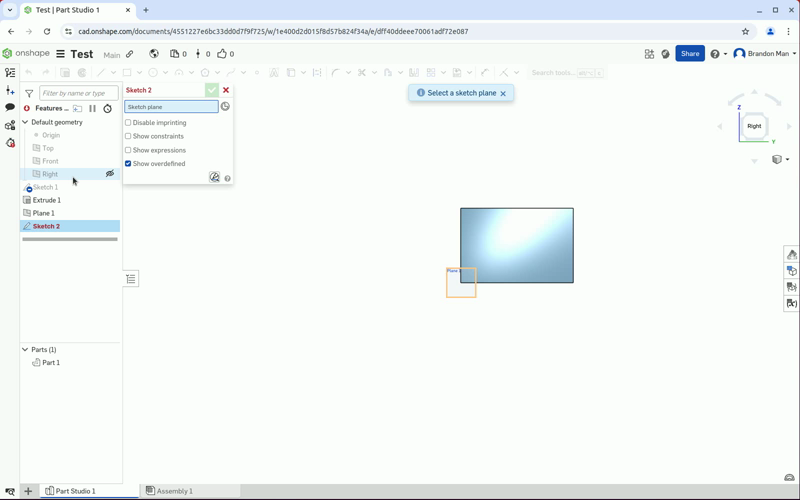
mouse_move(73, 215)
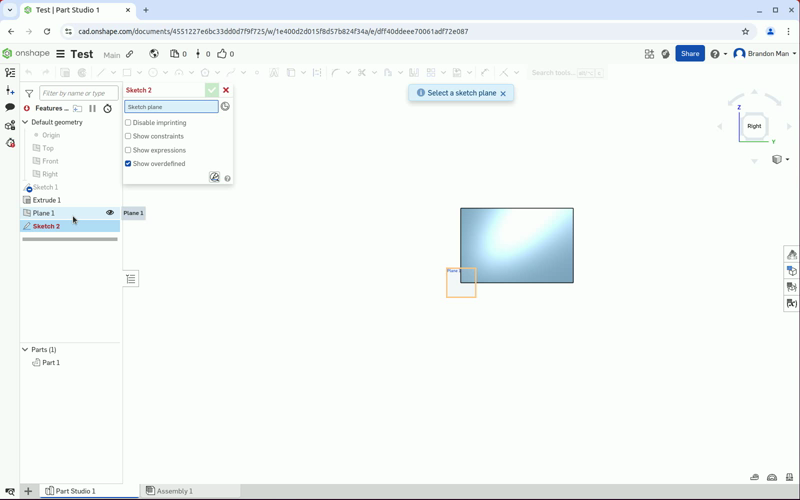
click(73, 215)
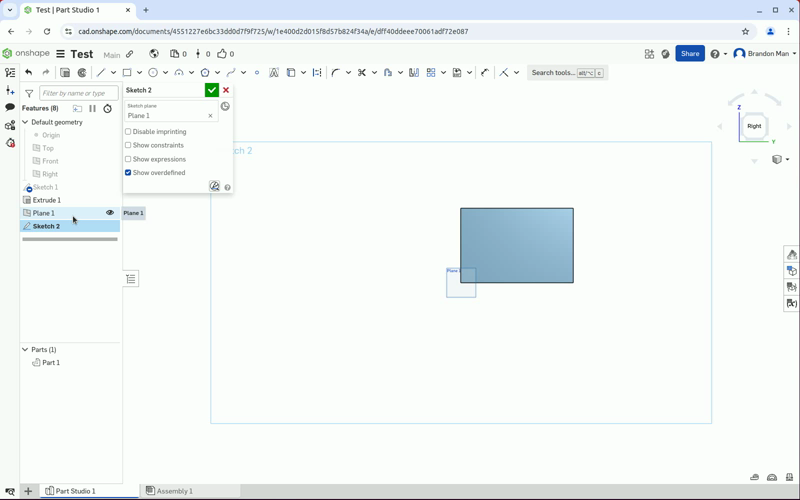
mouse_move(73, 352)
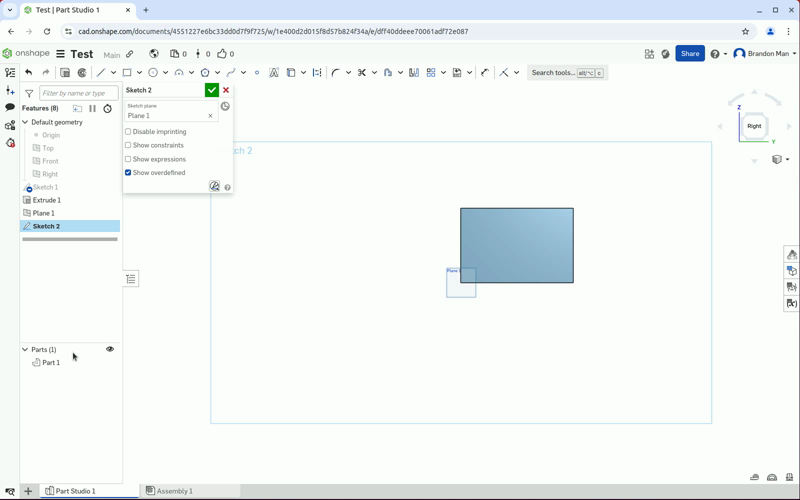
key(y)
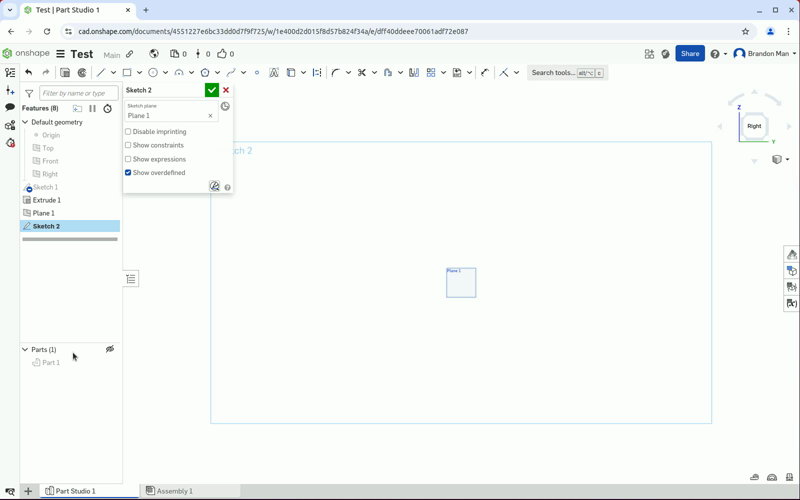
key(l)
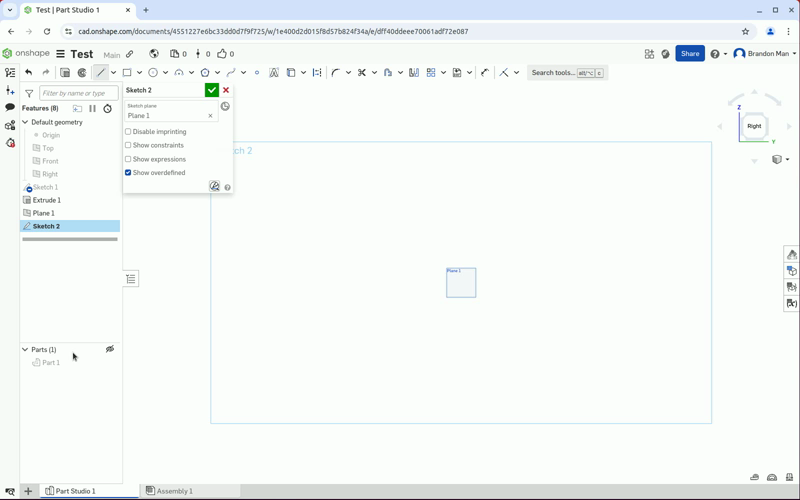
key_down(shift)
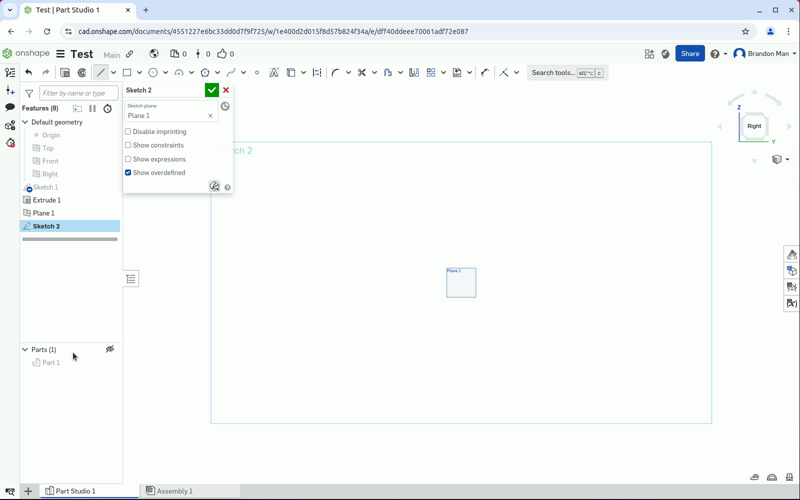
mouse_move(498, 282)
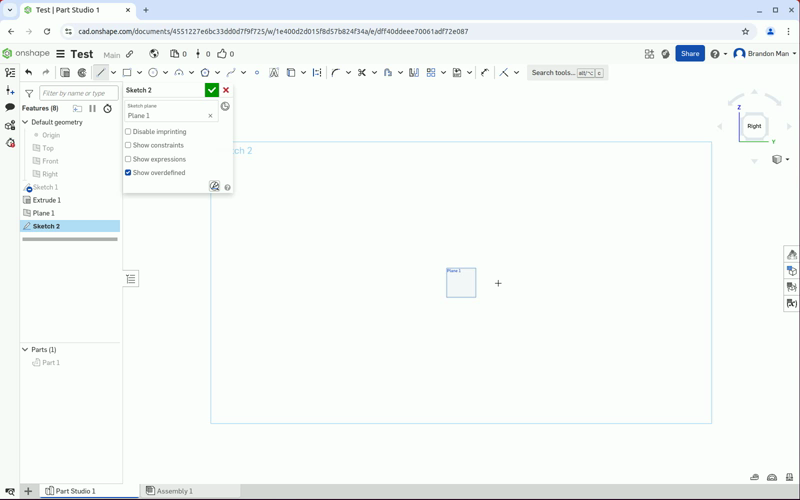
click(498, 282)
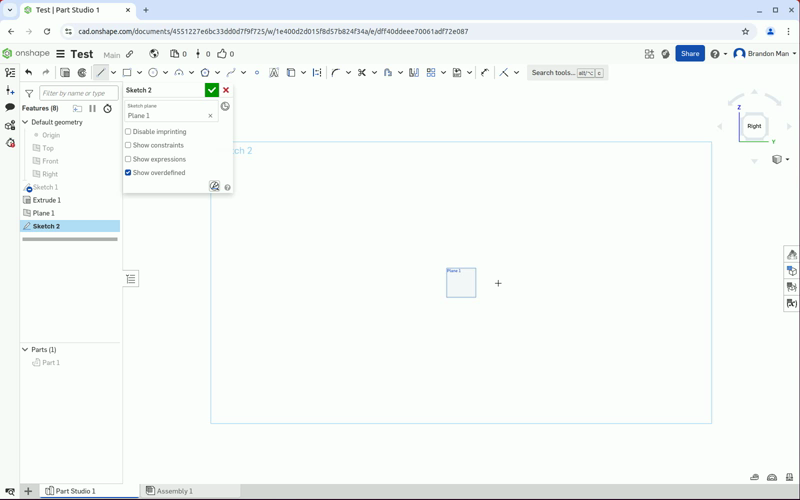
key_up(shift)
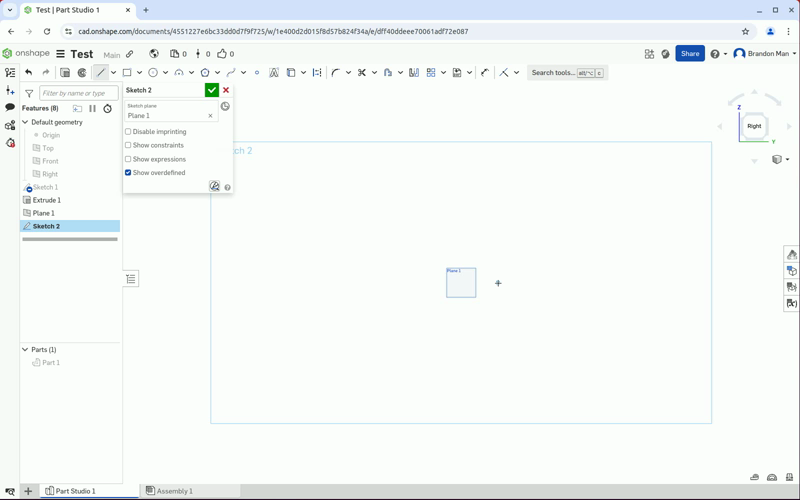
key_down(shift)
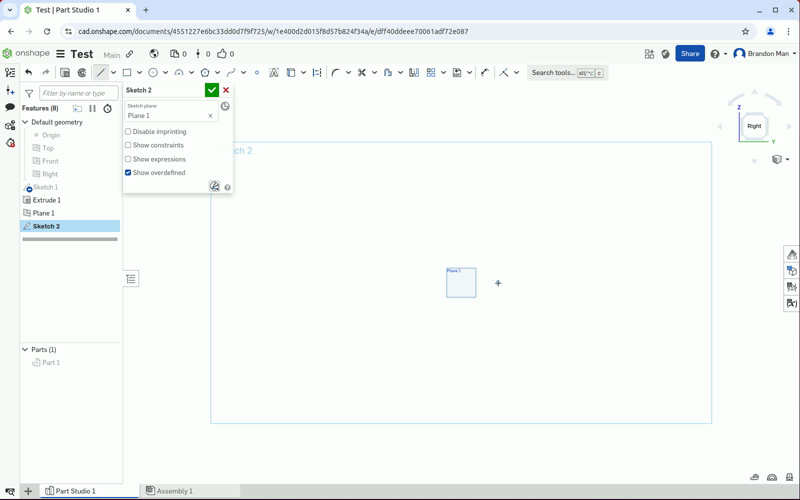
mouse_move(528, 282)
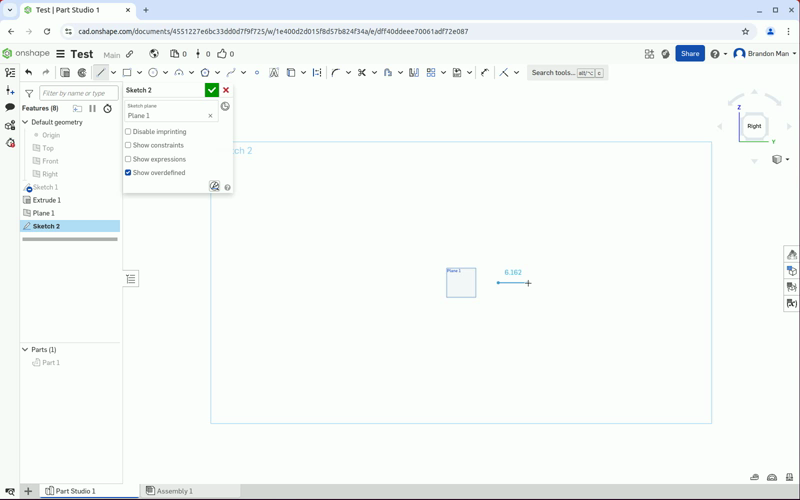
mouse_move(536, 282)
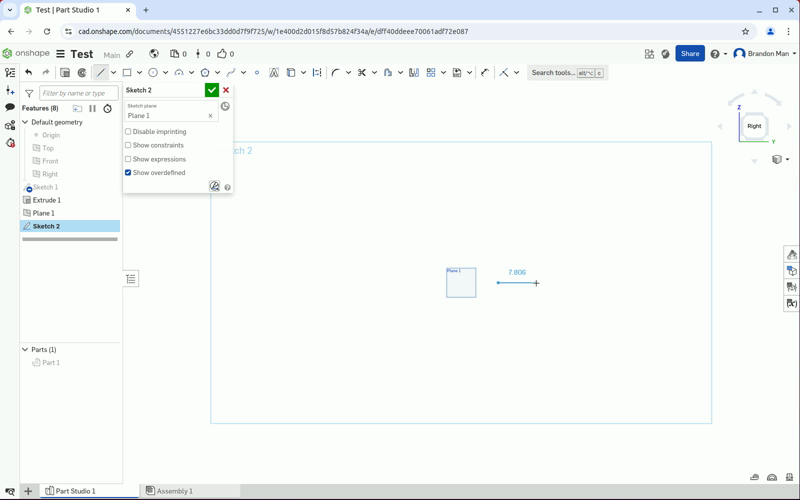
click(536, 282)
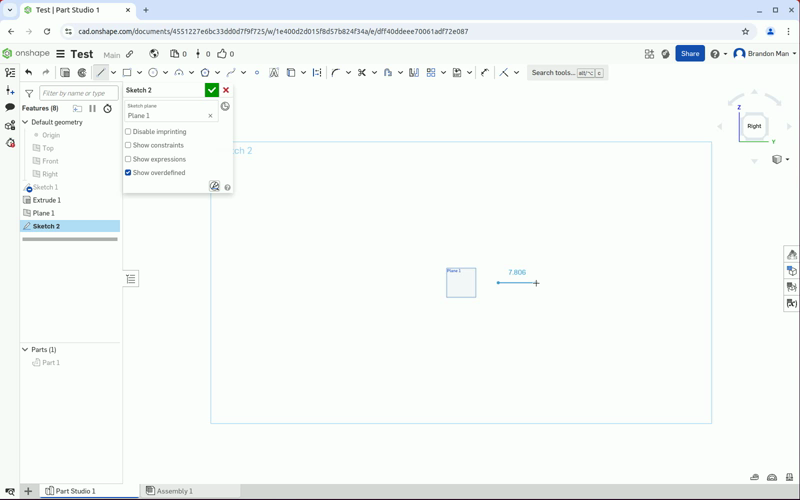
key_up(shift)
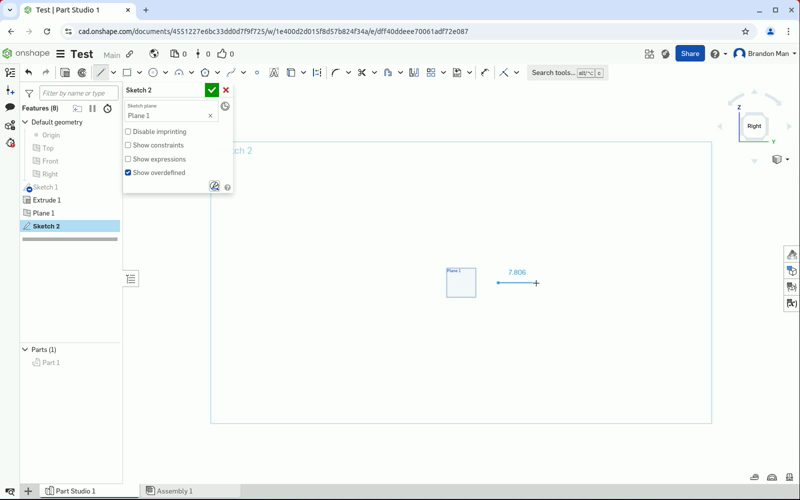
key_down(shift)
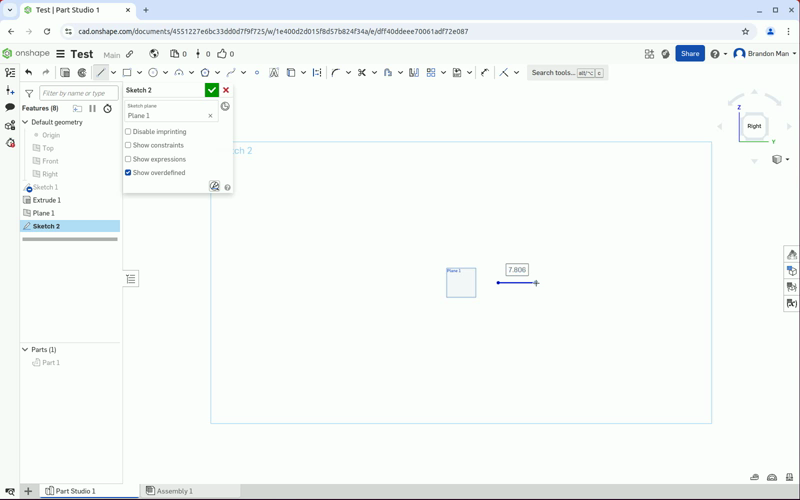
mouse_move(566, 282)
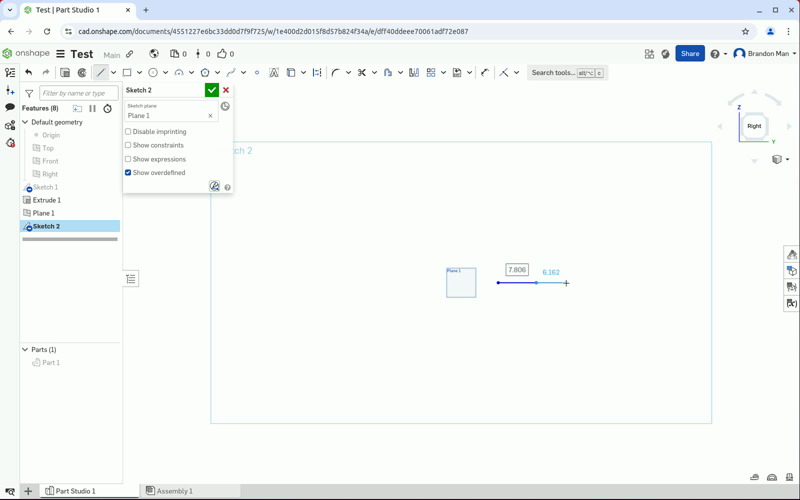
mouse_move(536, 244)
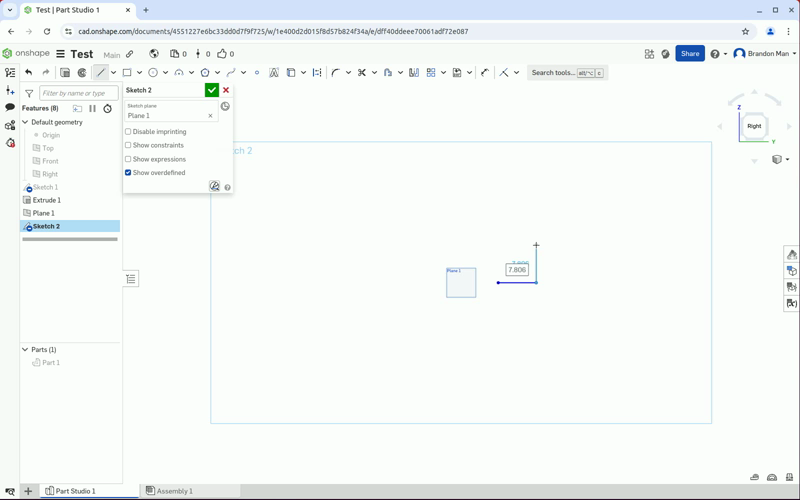
click(536, 244)
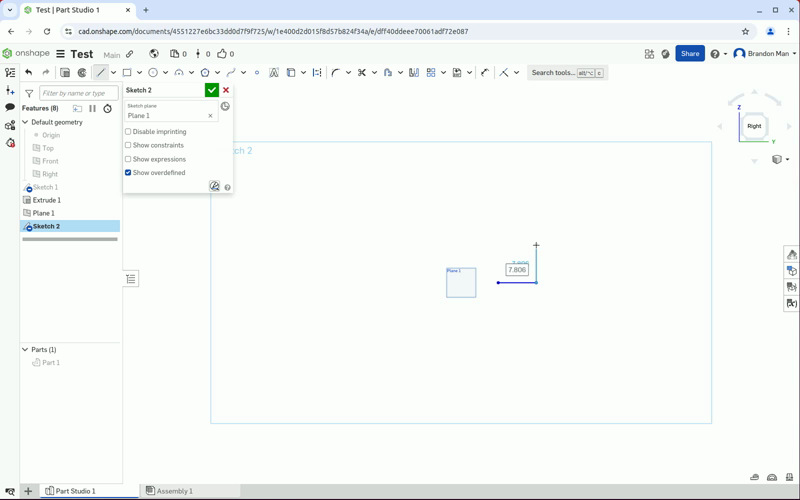
key_up(shift)
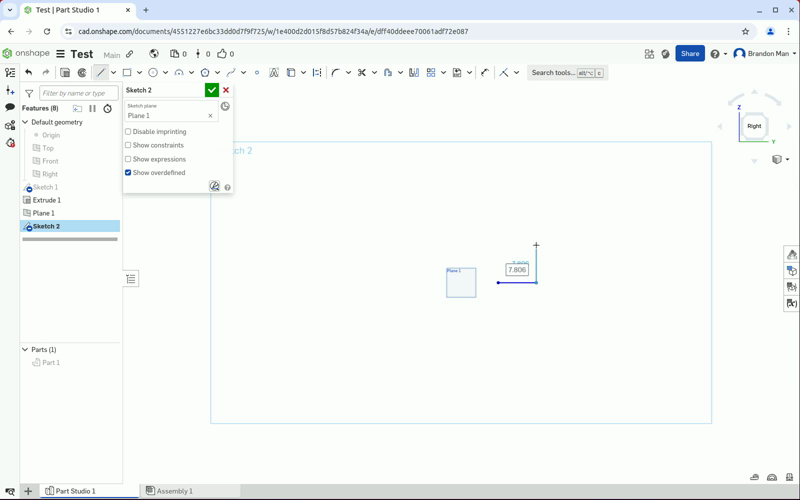
key_down(shift)
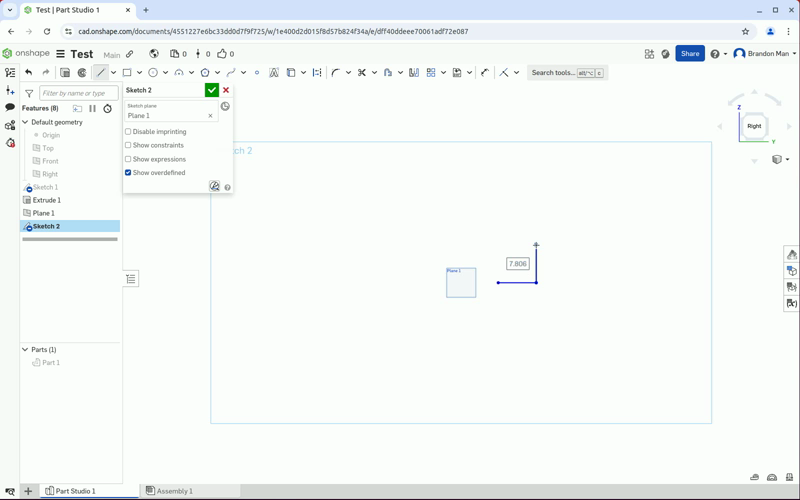
mouse_move(566, 244)
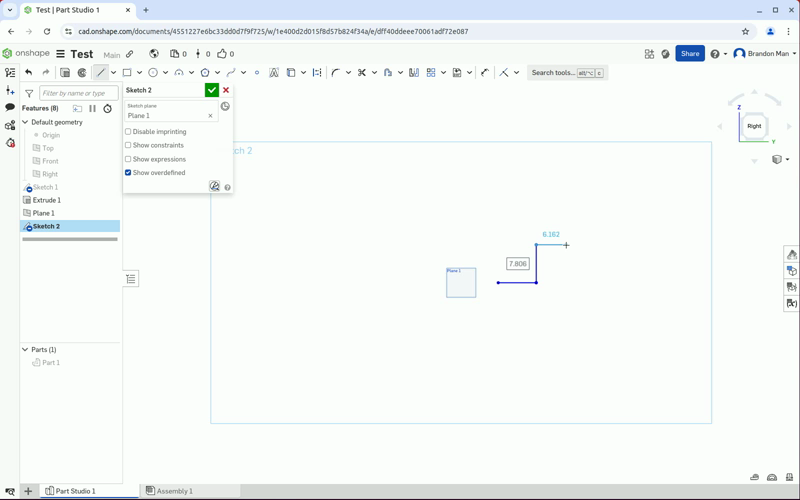
mouse_move(573, 244)
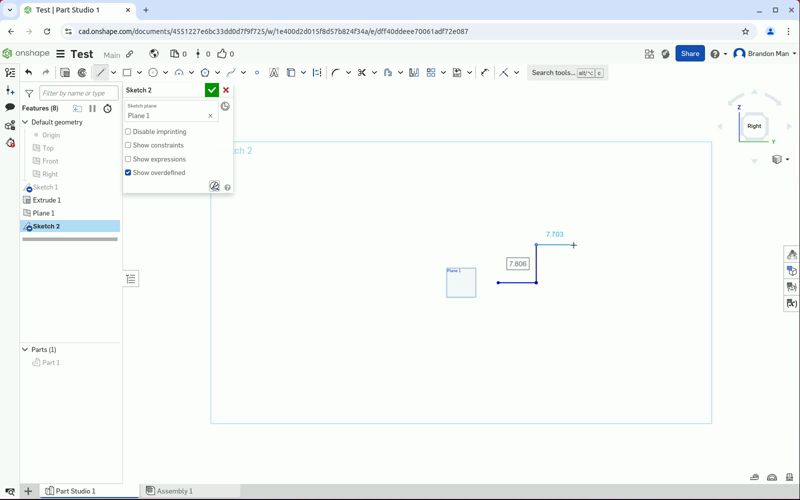
click(573, 244)
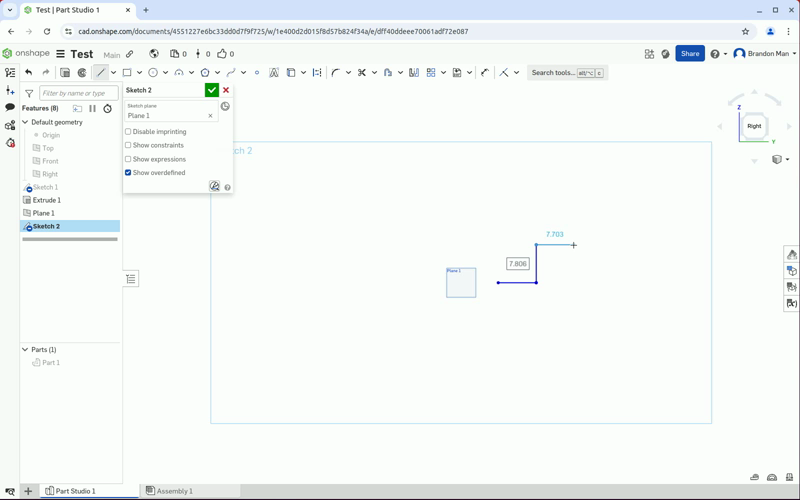
key_up(shift)
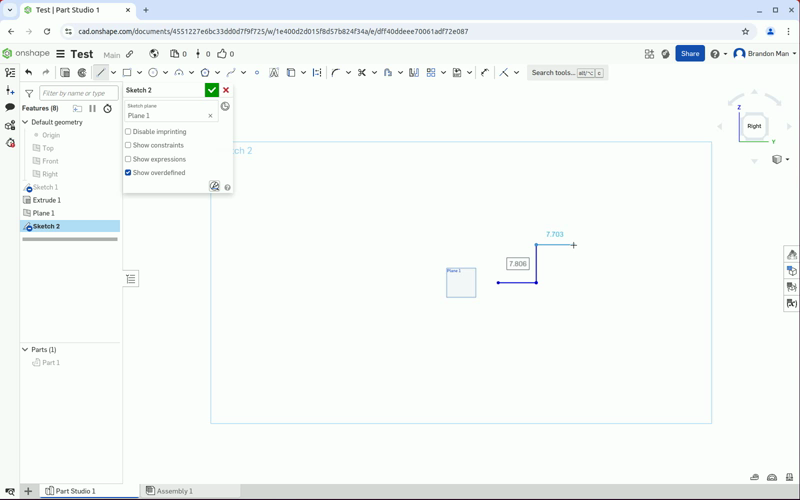
key_down(shift)
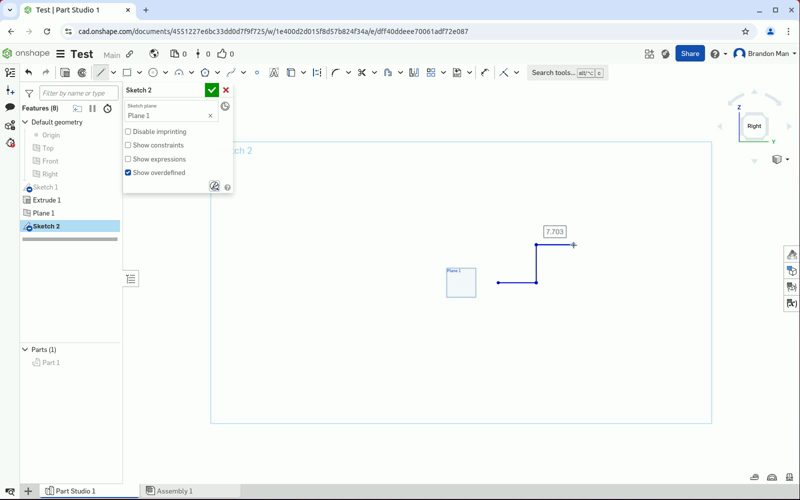
mouse_move(589, 244)
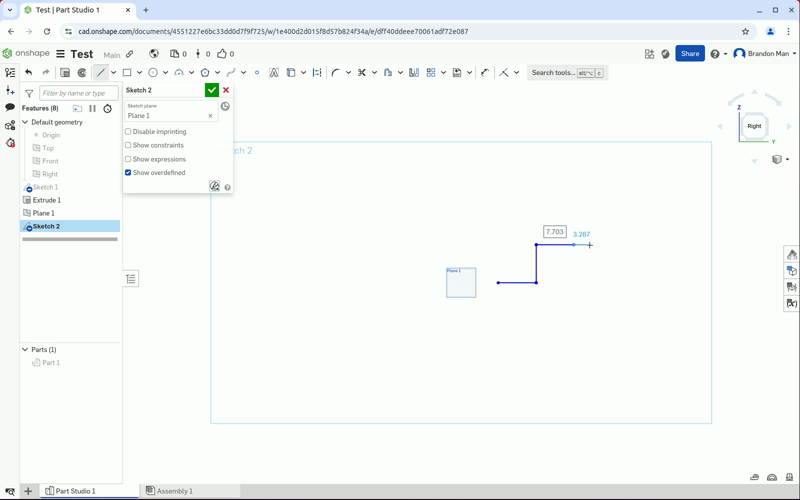
mouse_move(573, 207)
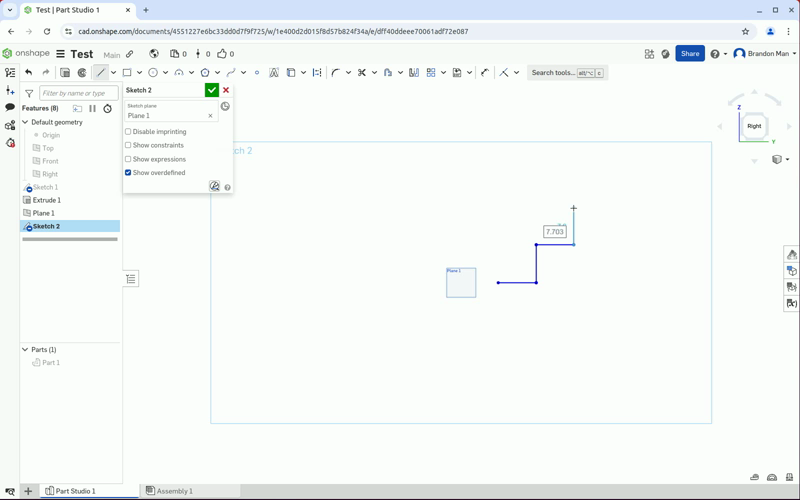
click(573, 207)
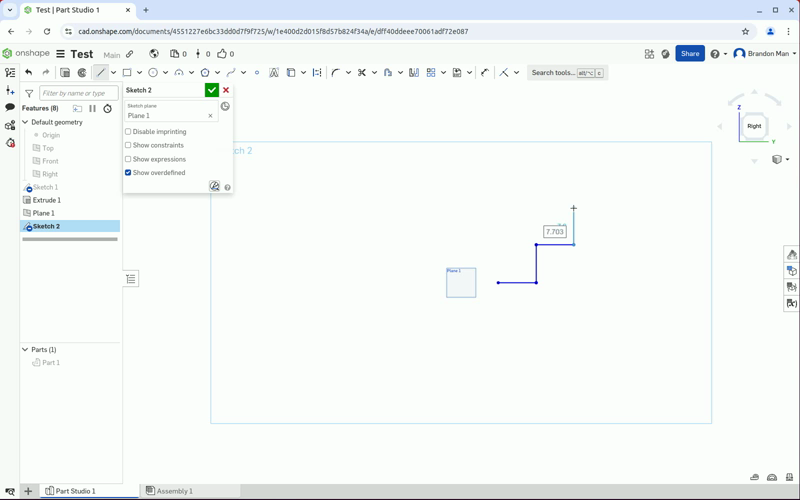
key_up(shift)
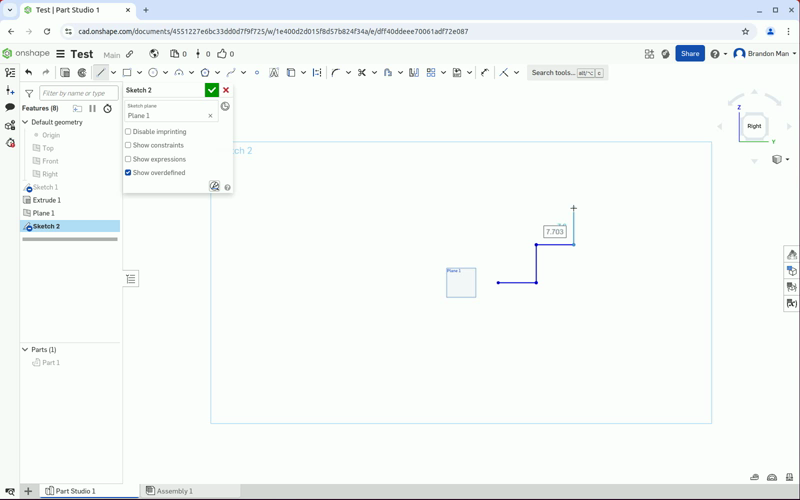
key_down(shift)
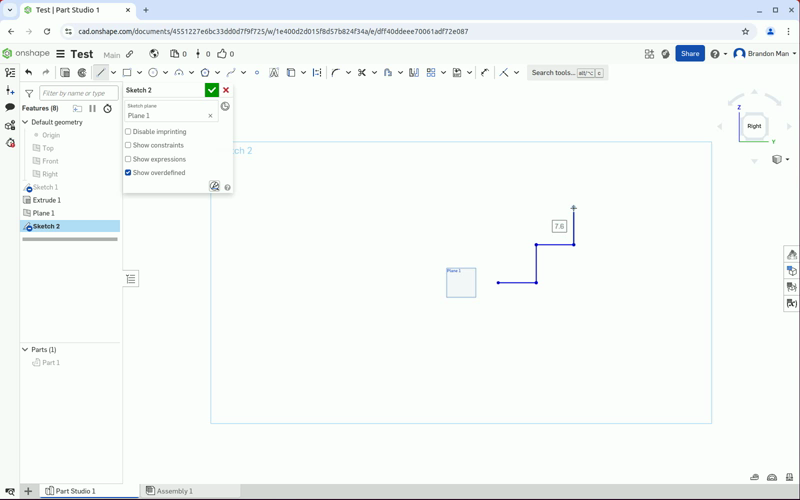
mouse_move(498, 207)
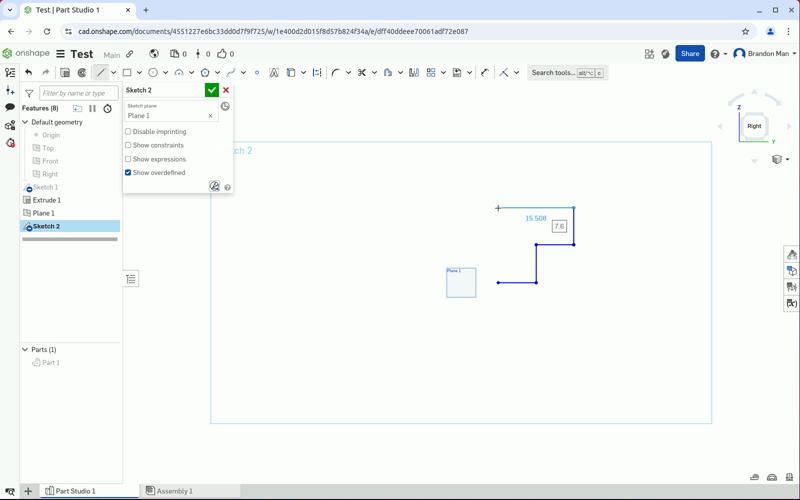
click(498, 207)
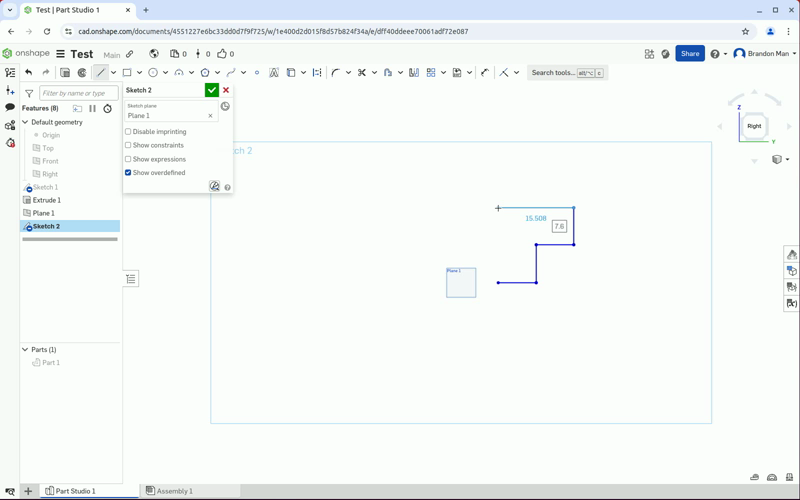
key_up(shift)
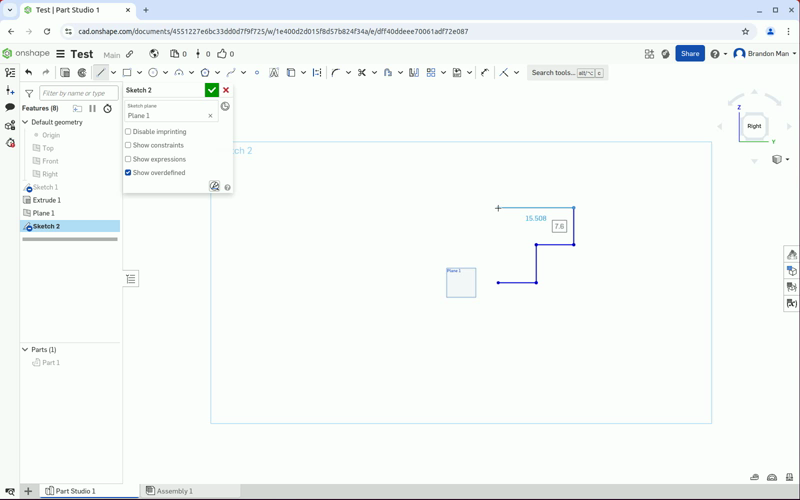
key_down(shift)
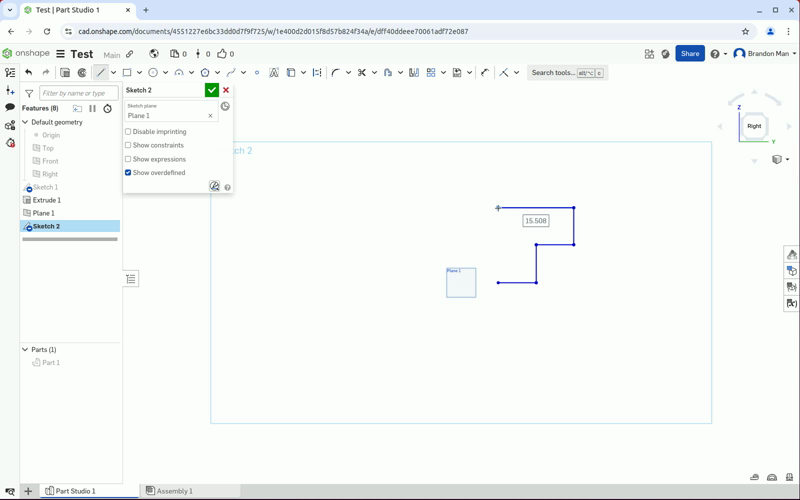
mouse_move(498, 282)
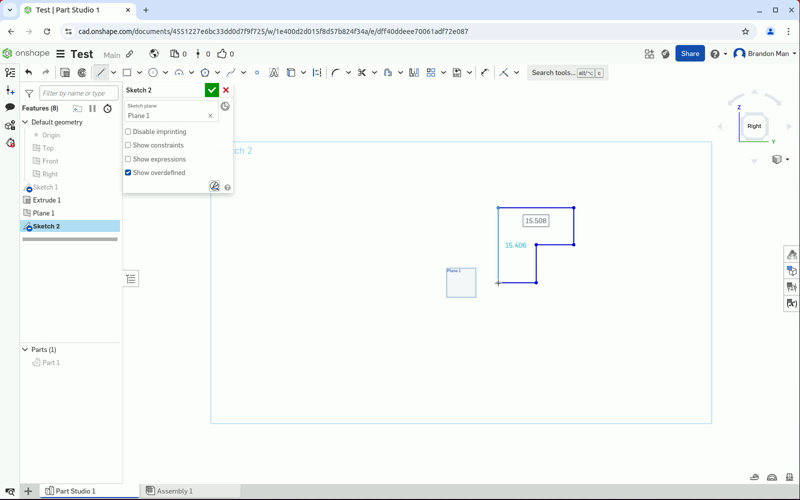
key_up(shift)
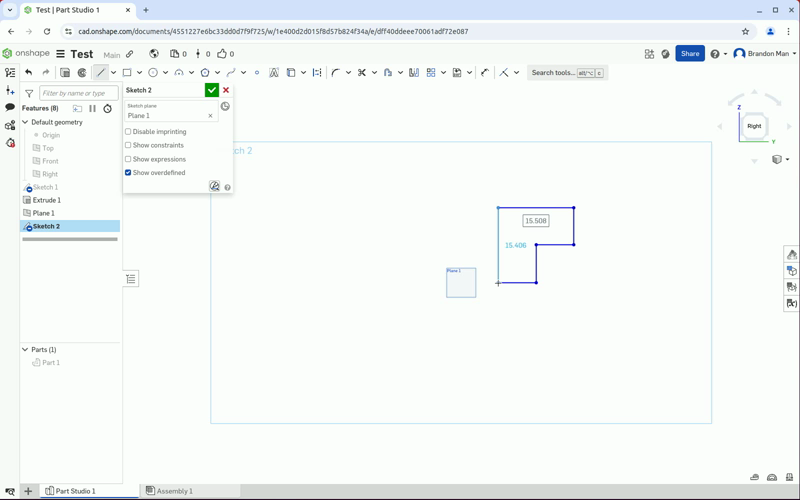
click(498, 282)
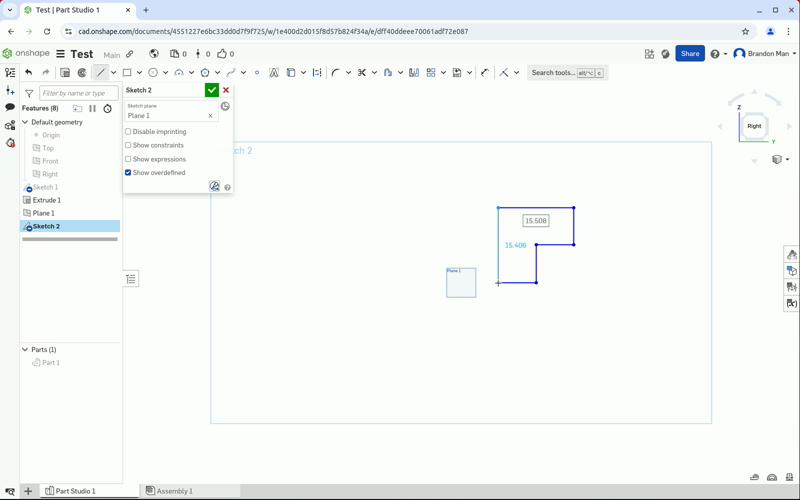
key(esc)
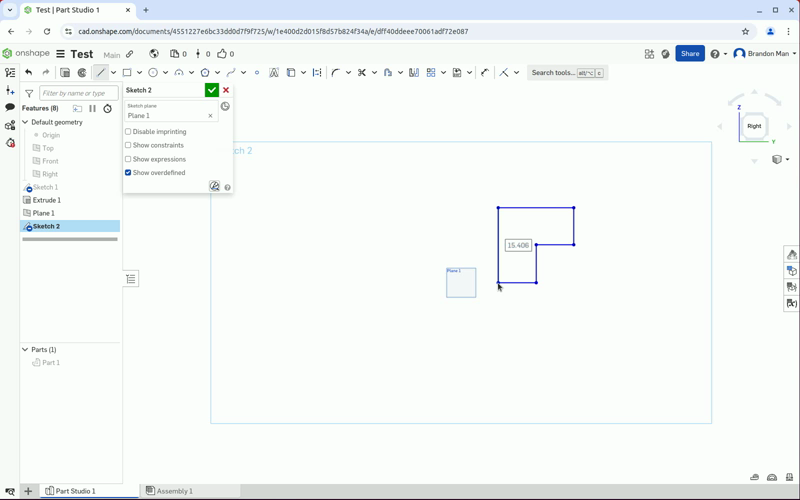
mouse_move(526, 256)
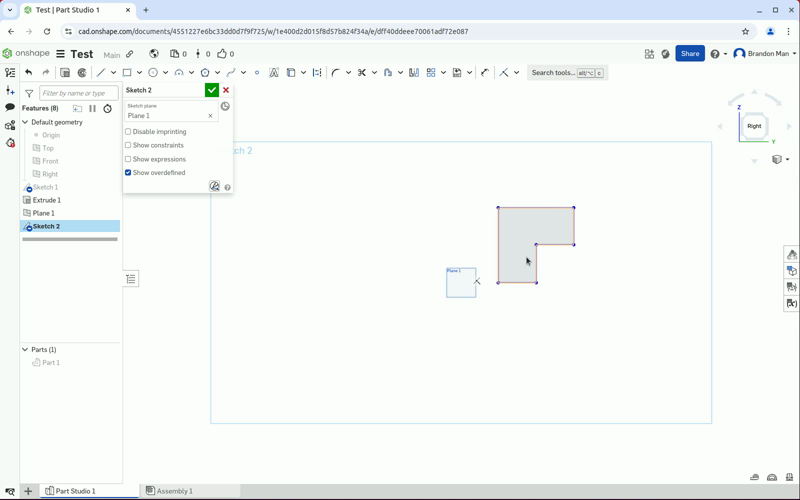
click(526, 256)
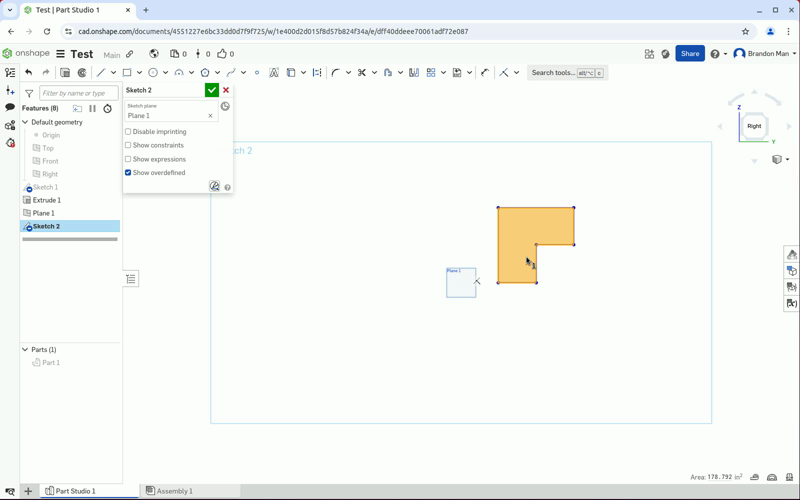
mouse_move(73, 352)
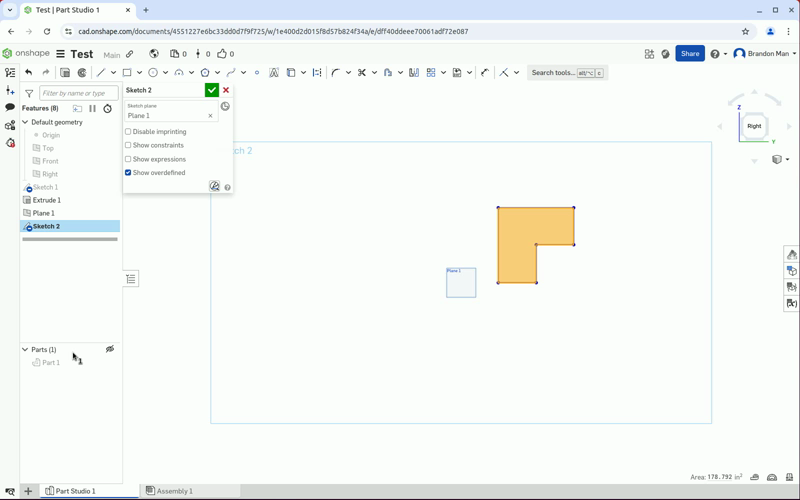
key(shift+y)
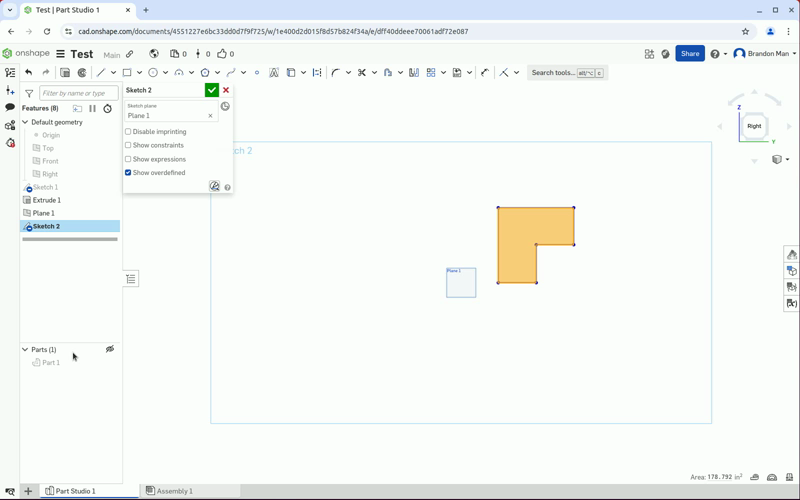
key(shift+e)
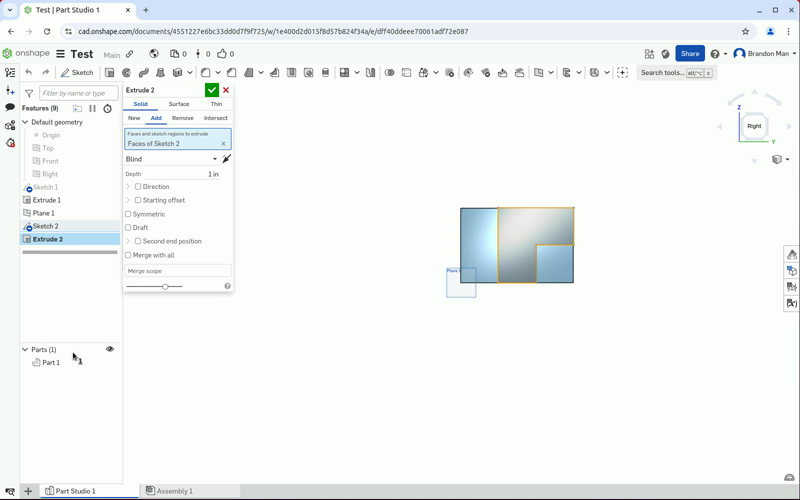
mouse_move(143, 106)
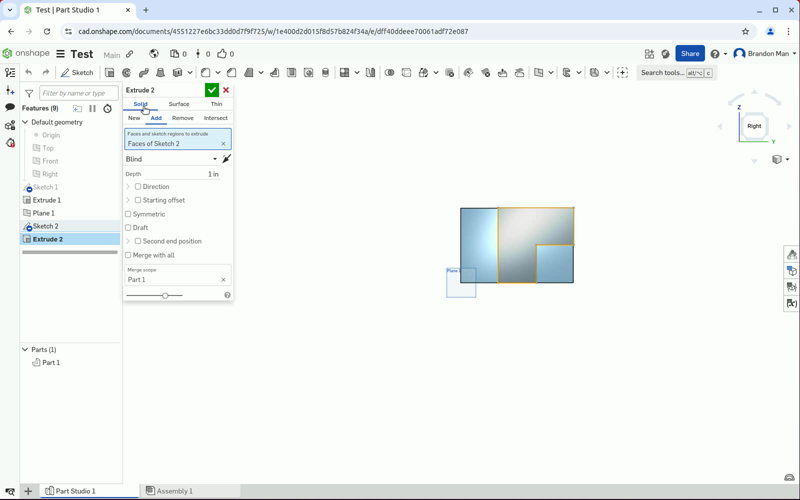
click(143, 106)
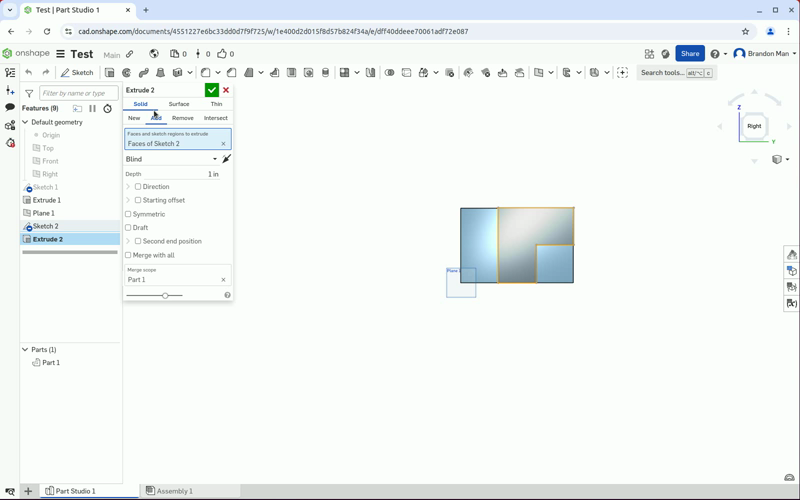
mouse_move(186, 120)
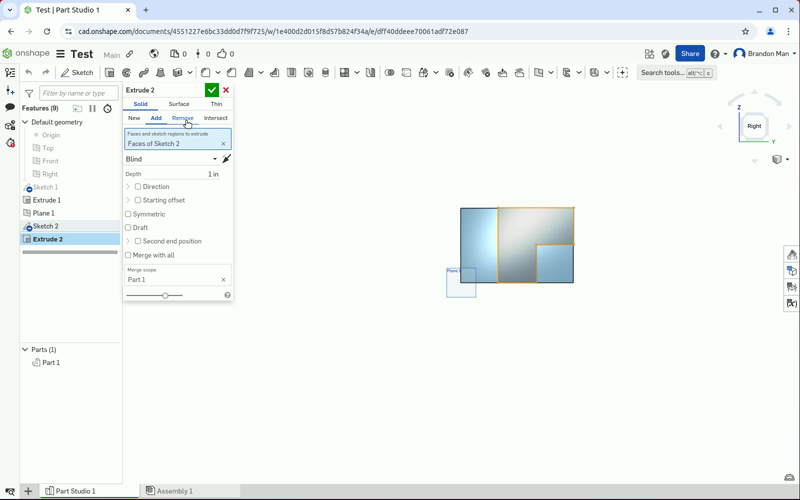
click(186, 120)
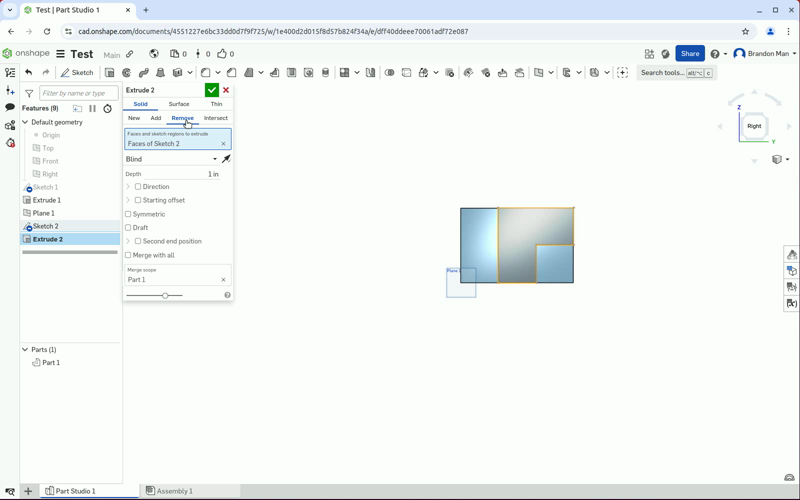
key(tab, 4)
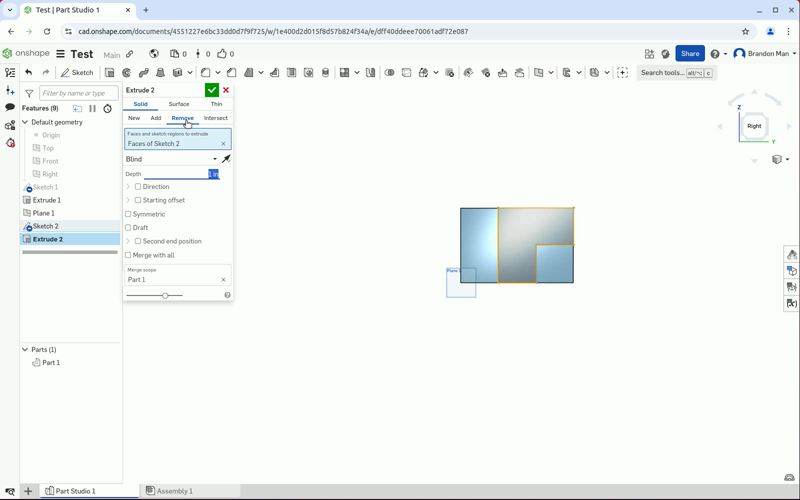
text(7.703)
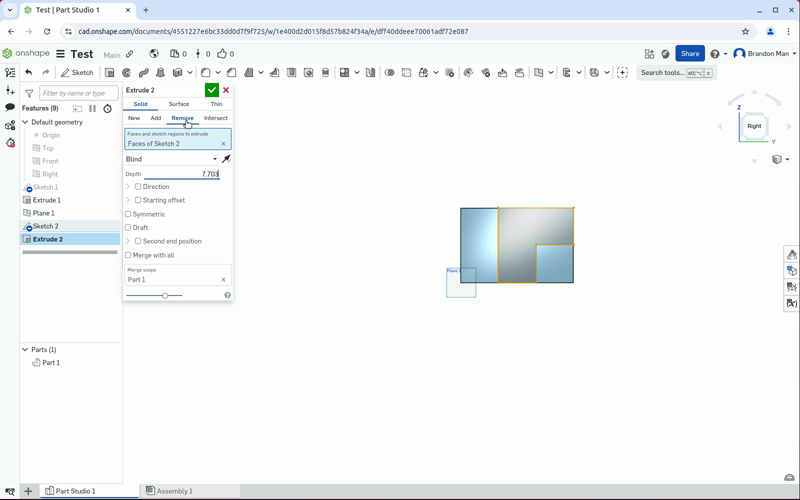
key(tab, 6)
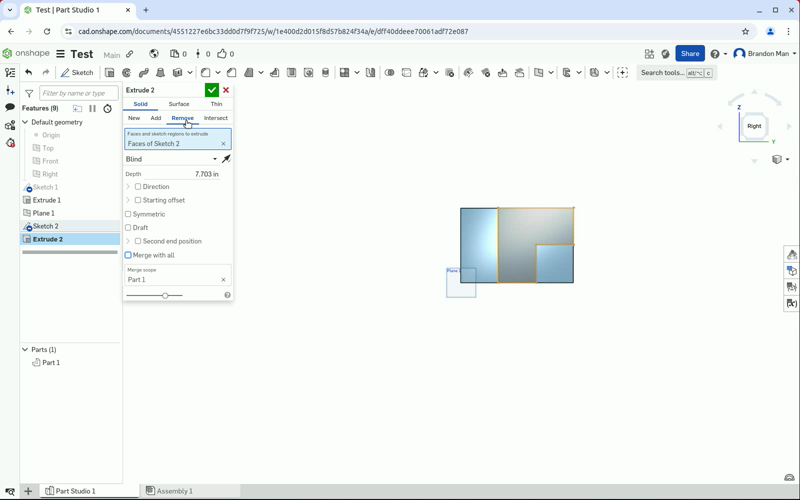
key(space)
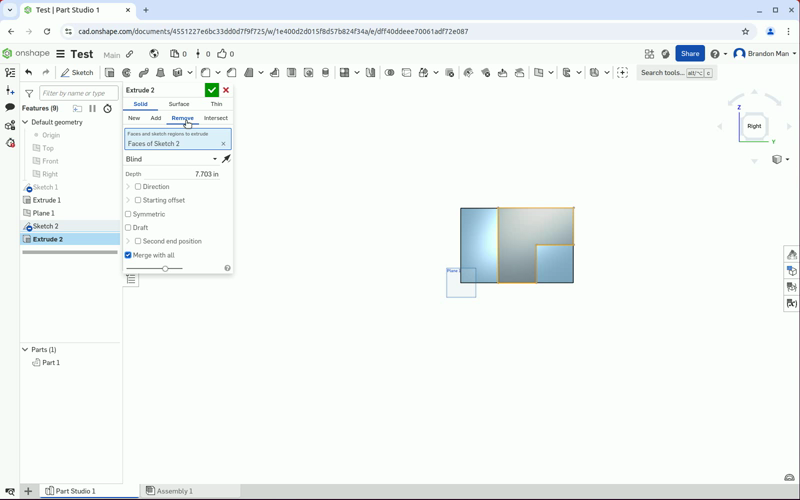
key(enter)
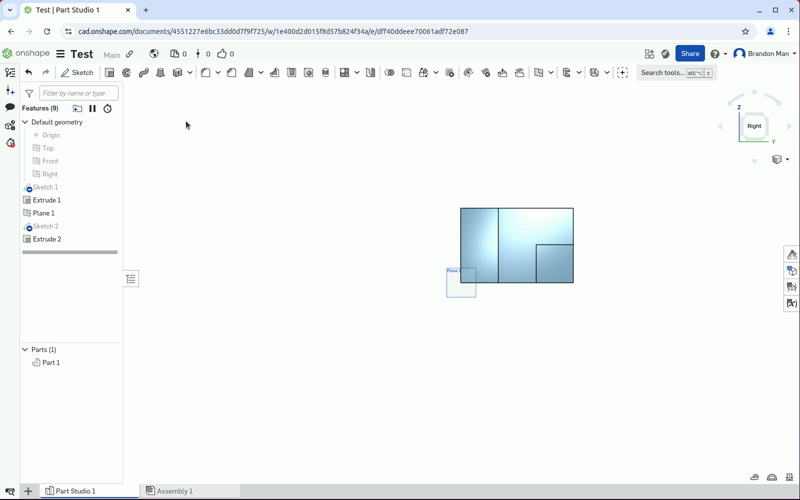
key(shift+h)
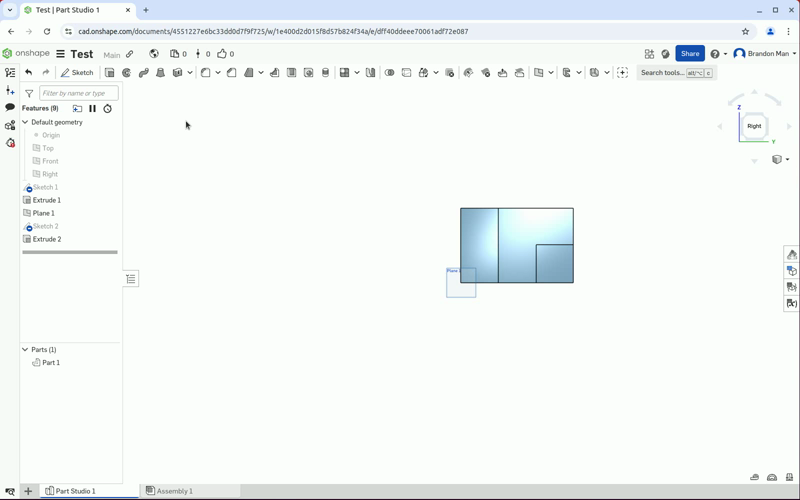
key(shift+h)
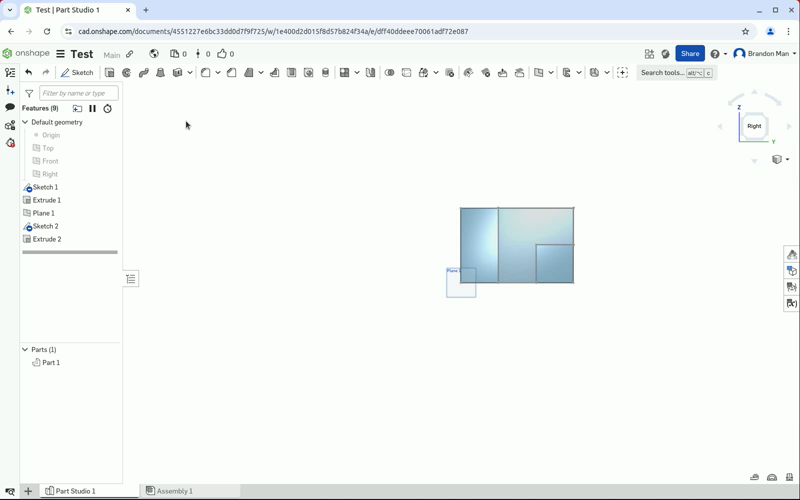
key(shift+7)
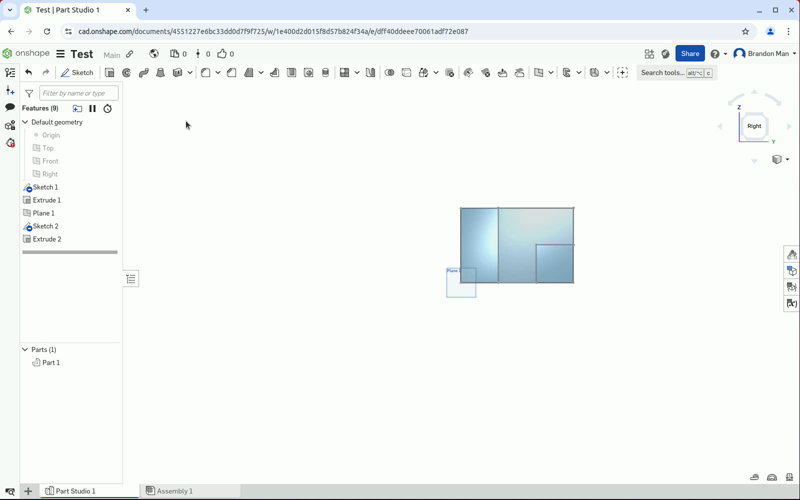
key(right, 2)
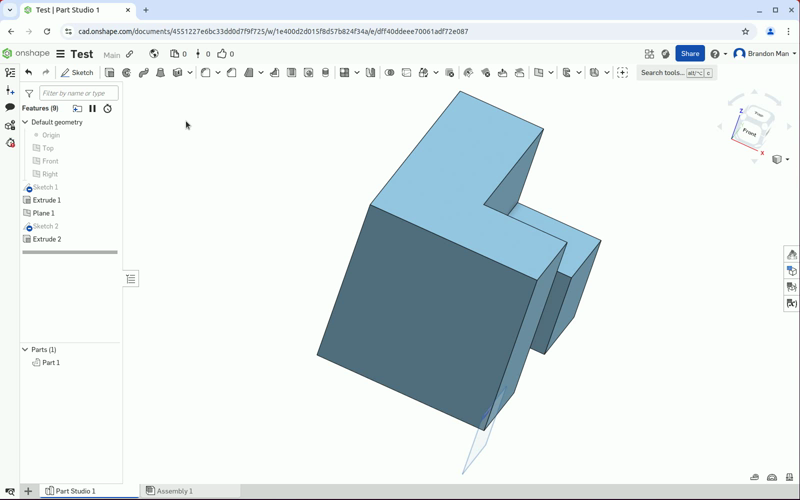
key(down, 2)
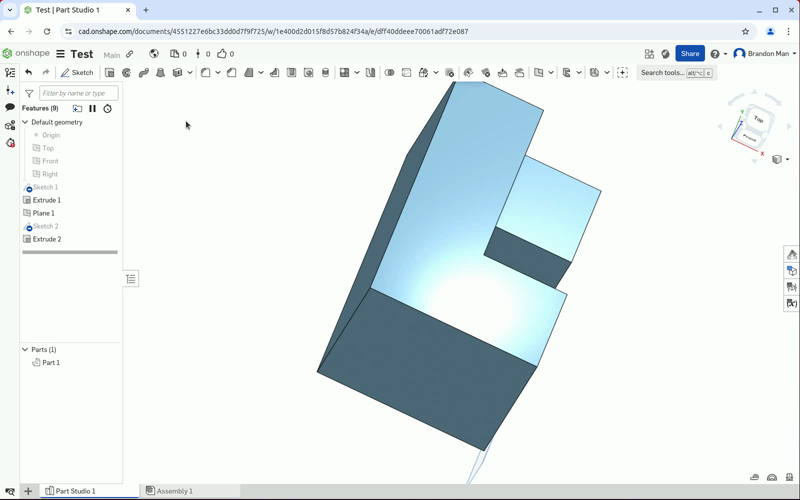
key(up, 2)
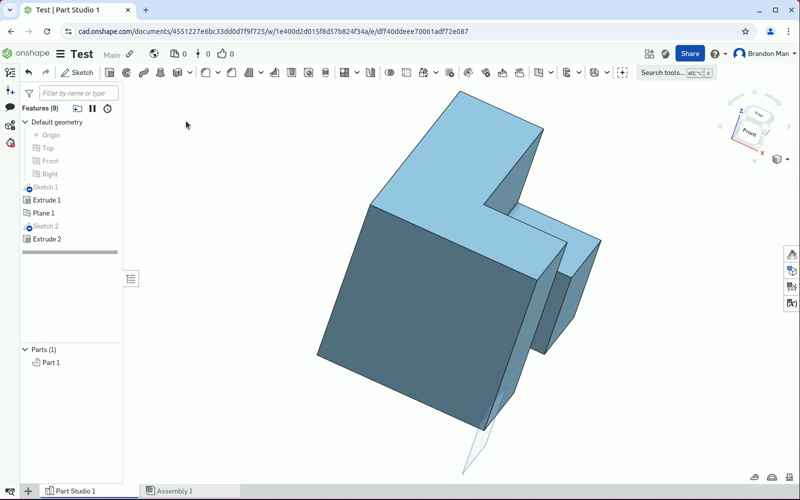
key(left, 2)
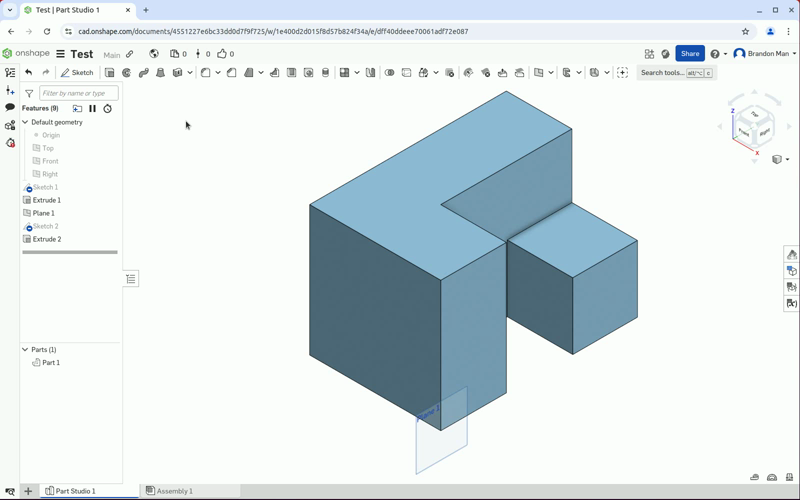
mouse_move(73, 189)
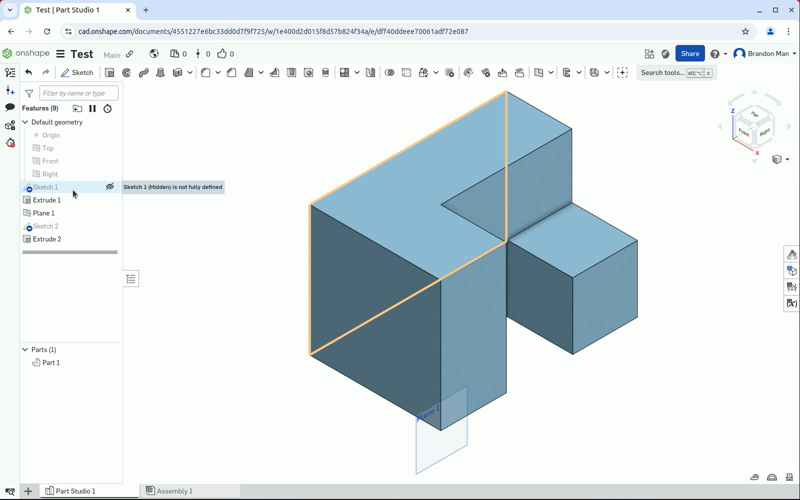
click(73, 189)